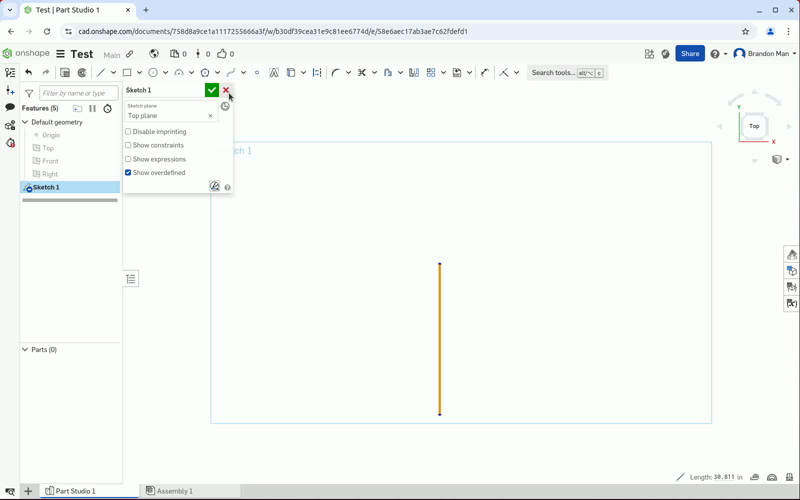
key(shift+h)
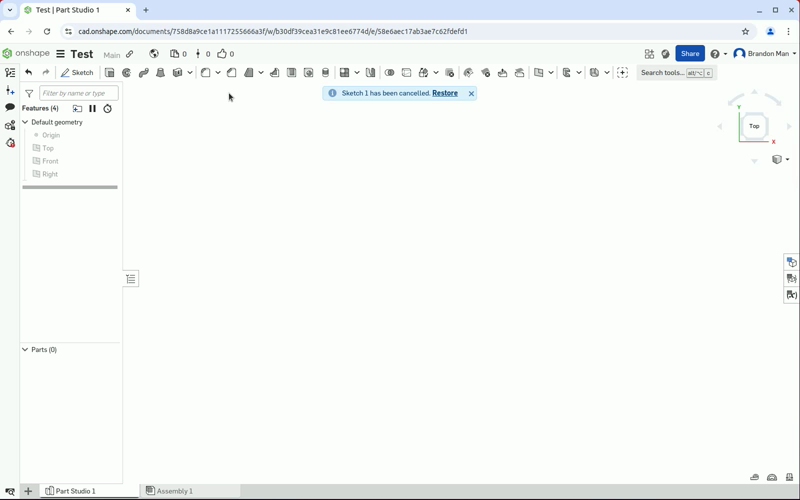
mouse_move(73, 352)
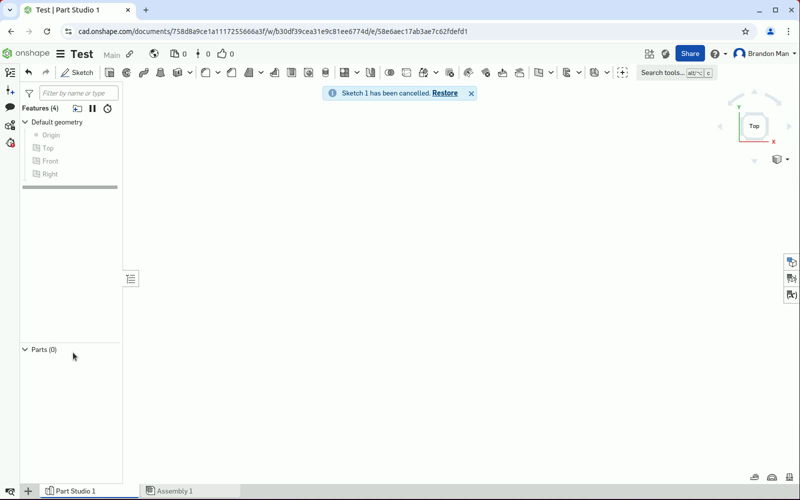
key(y)
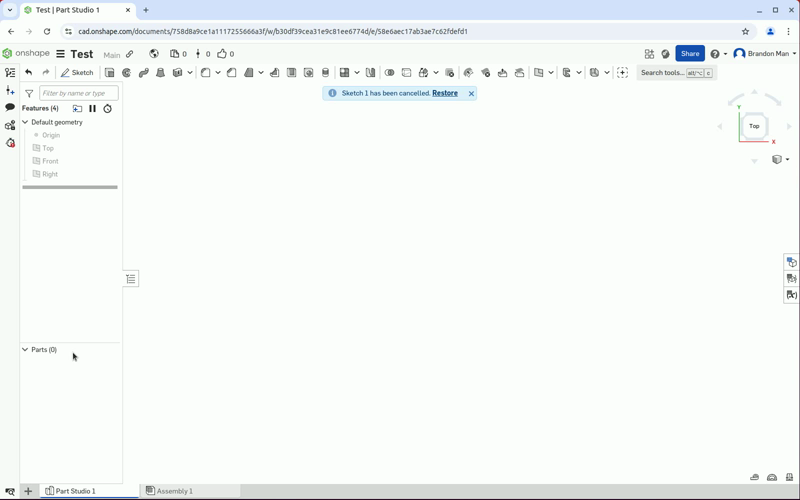
key(shift+p)
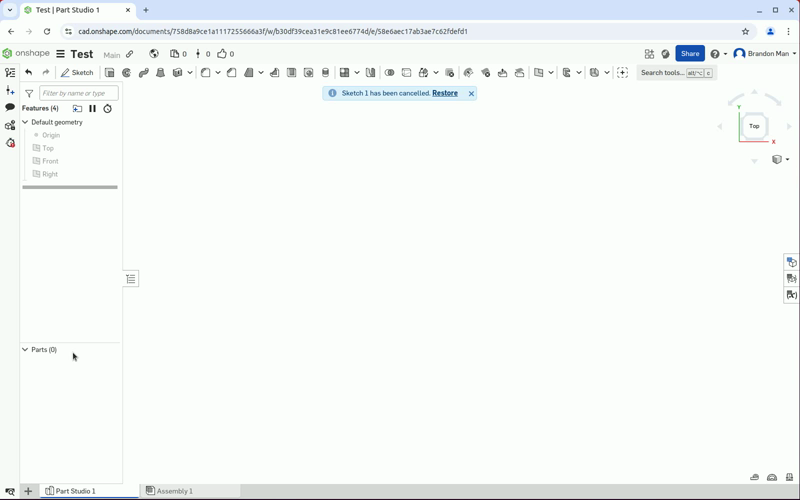
key(space)
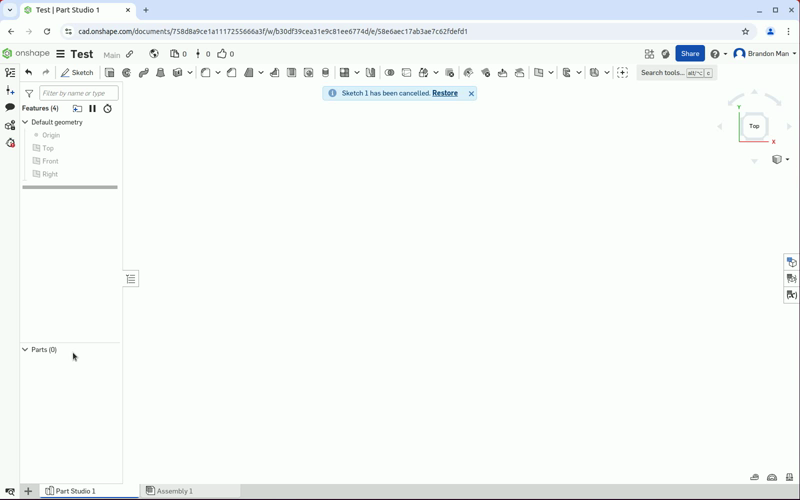
key_down(shift)
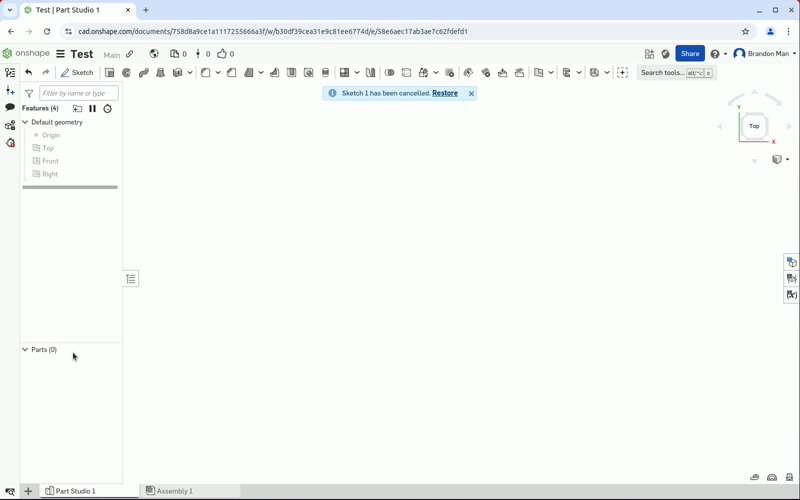
key(up)
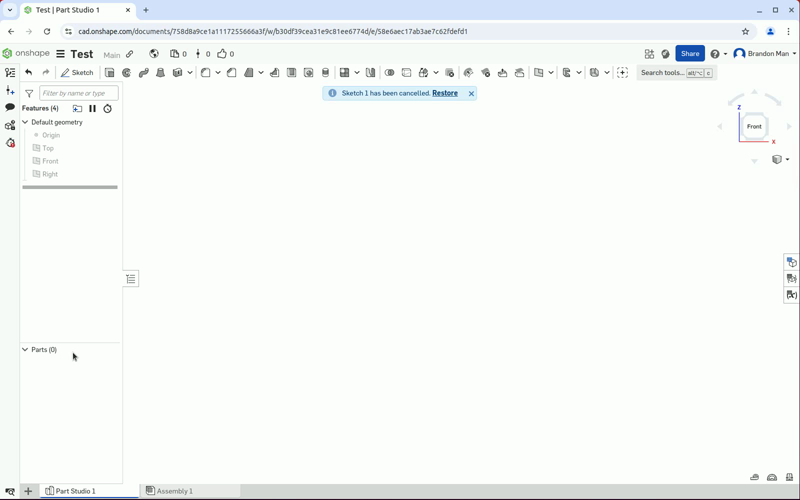
key_up(shift)
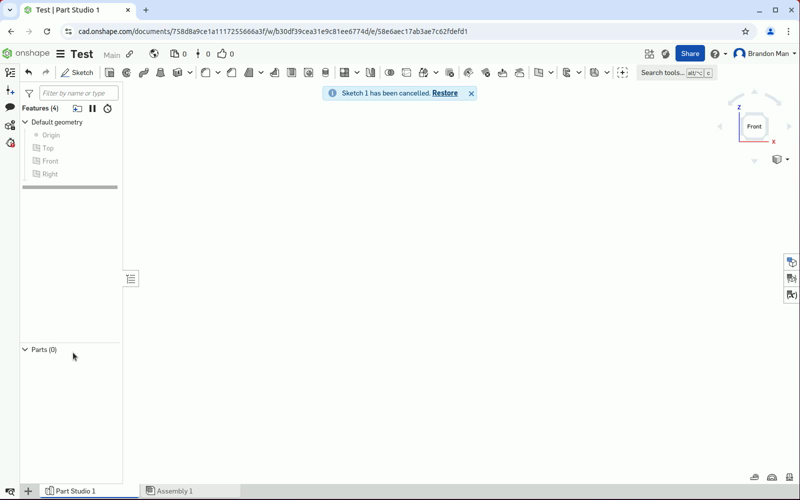
mouse_move(73, 352)
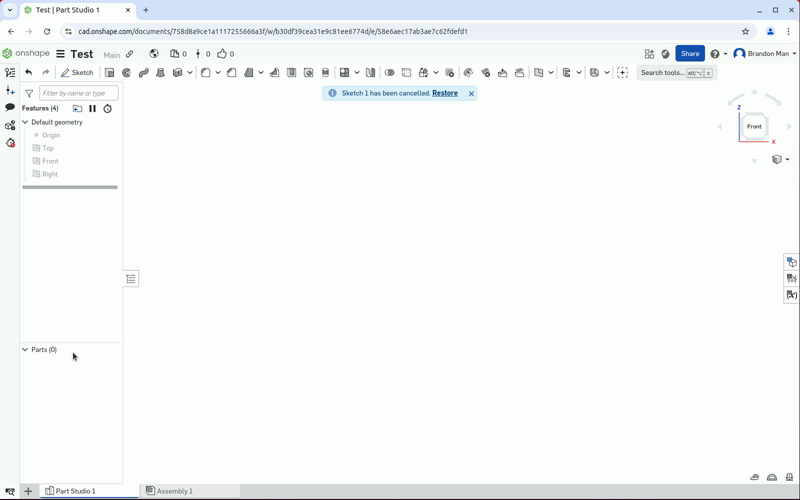
key(shift+y)
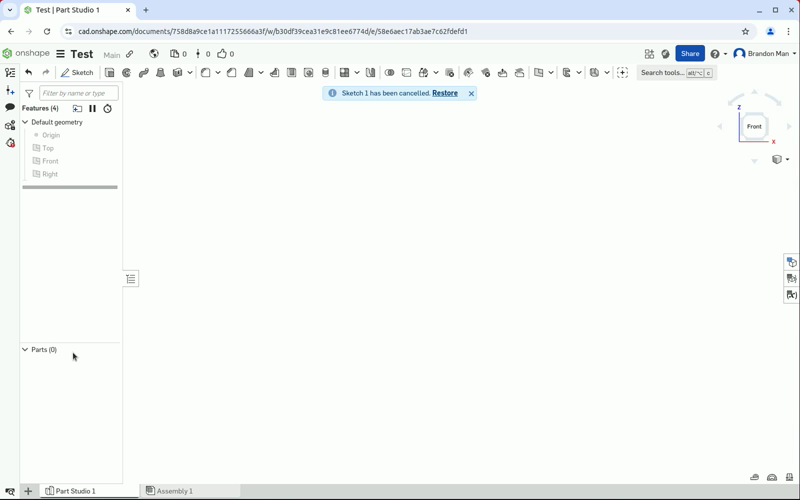
key(shift+s)
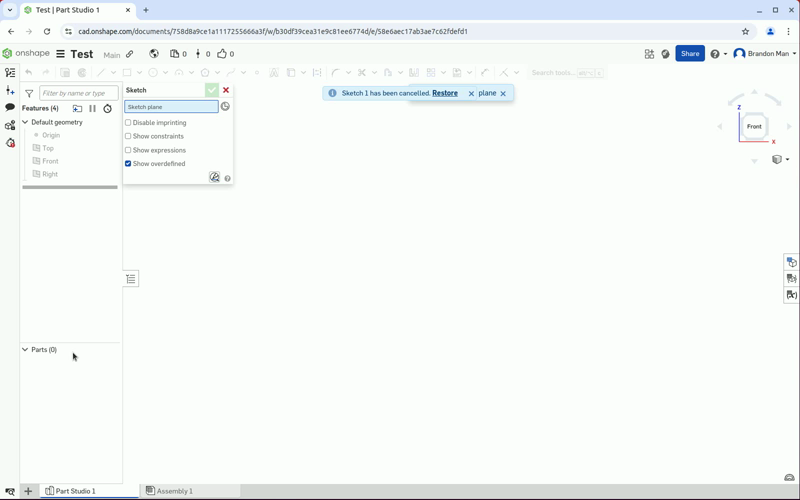
mouse_move(73, 163)
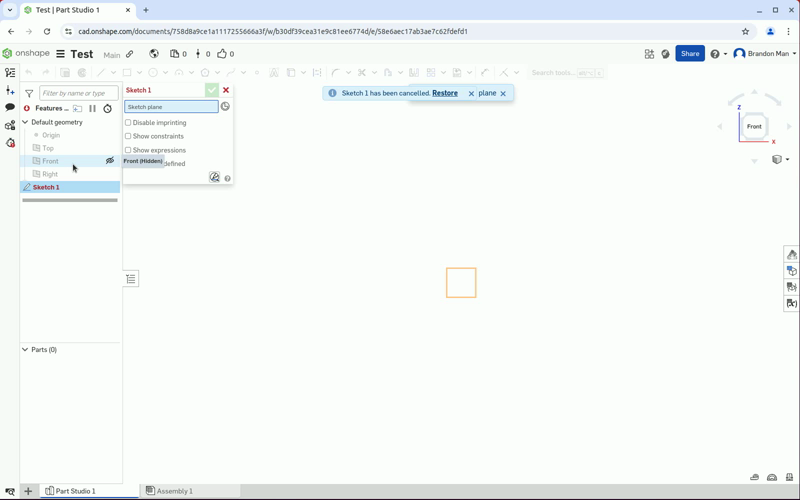
click(73, 163)
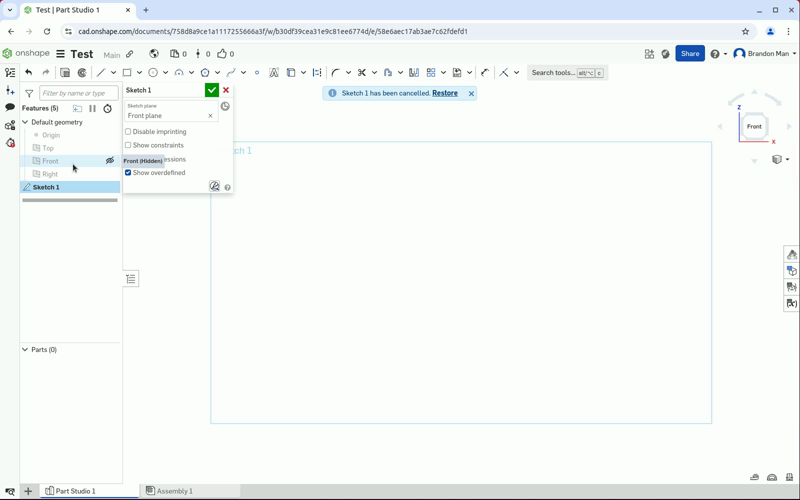
mouse_move(73, 352)
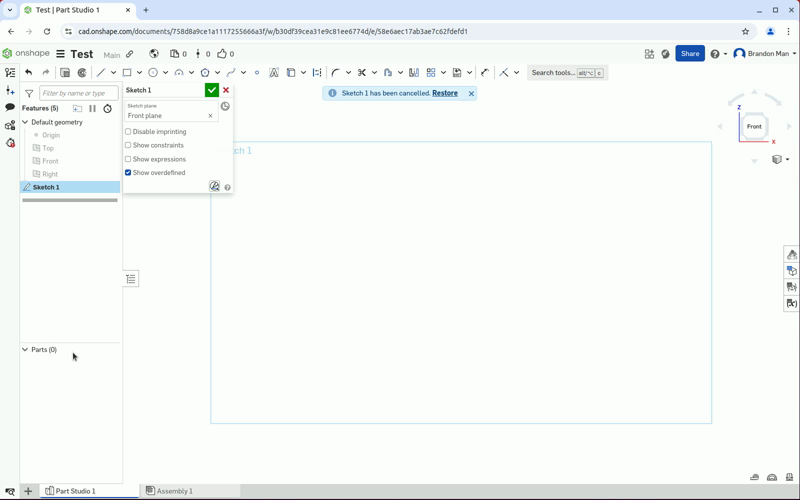
key(y)
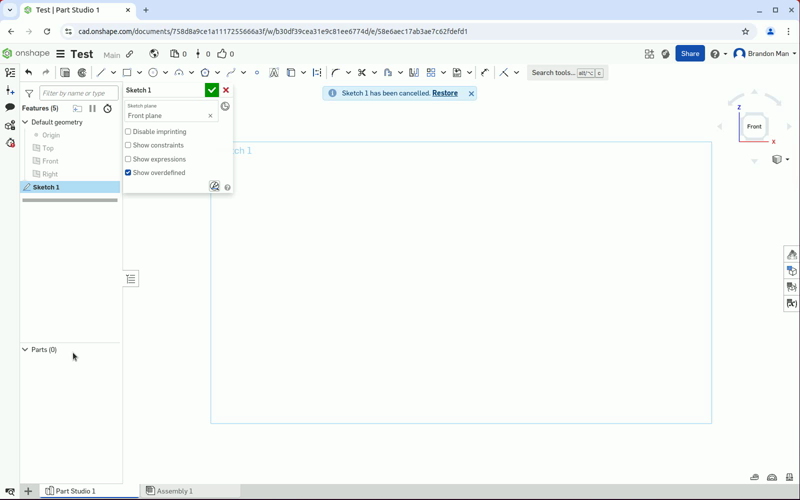
key(l)
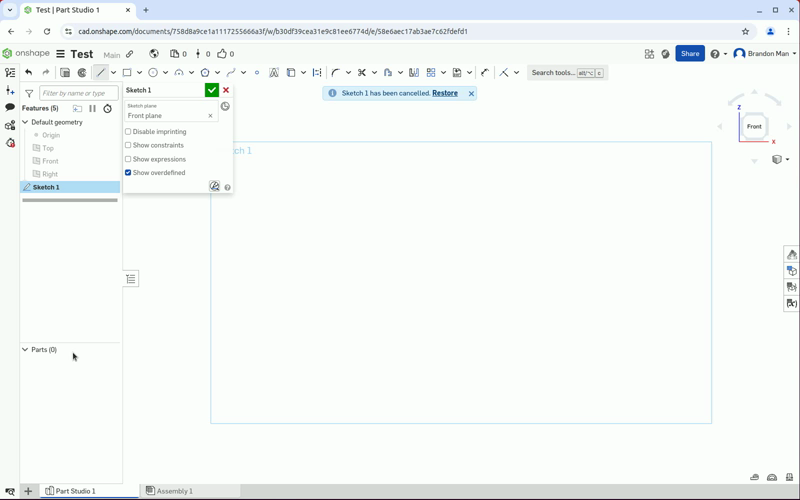
key_down(shift)
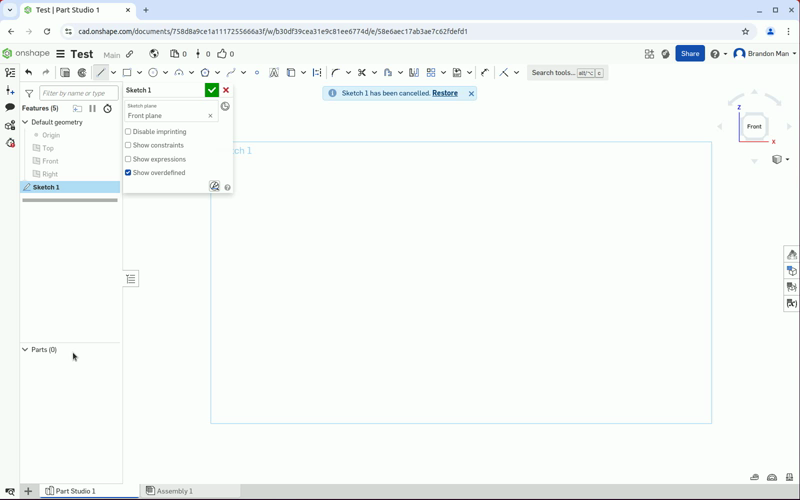
mouse_move(460, 282)
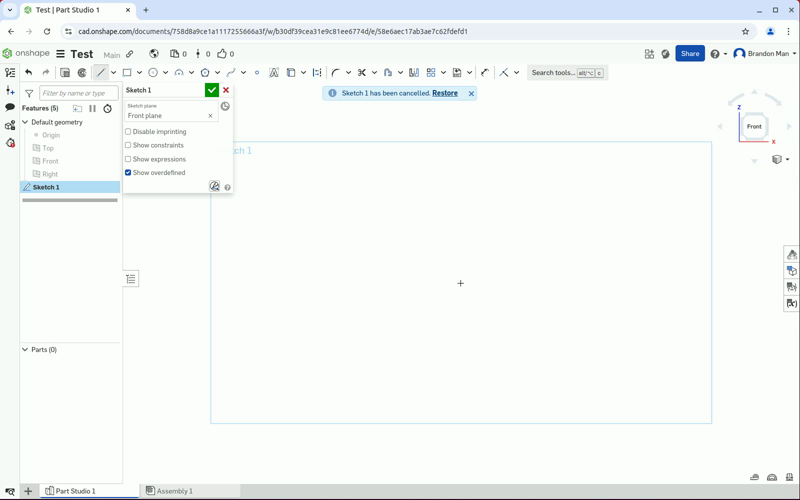
click(460, 282)
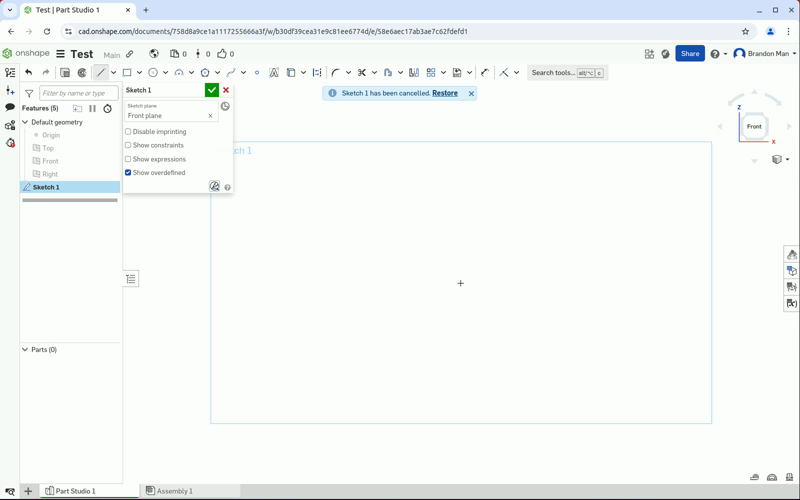
key_up(shift)
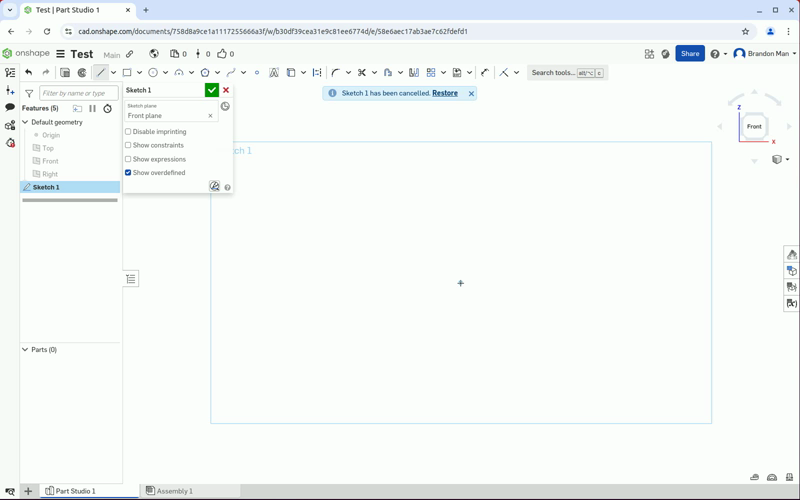
key_down(shift)
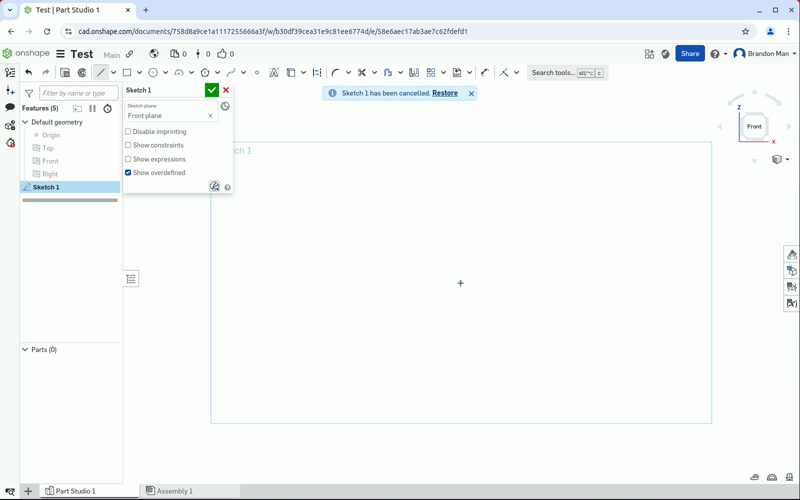
mouse_move(573, 282)
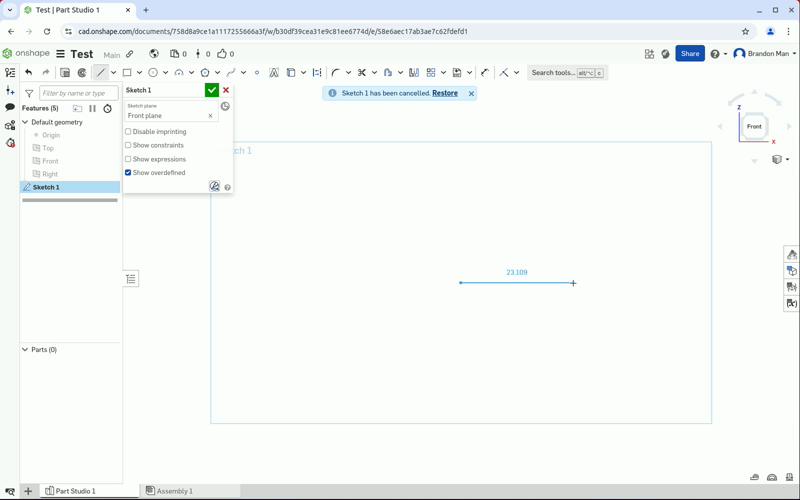
click(573, 282)
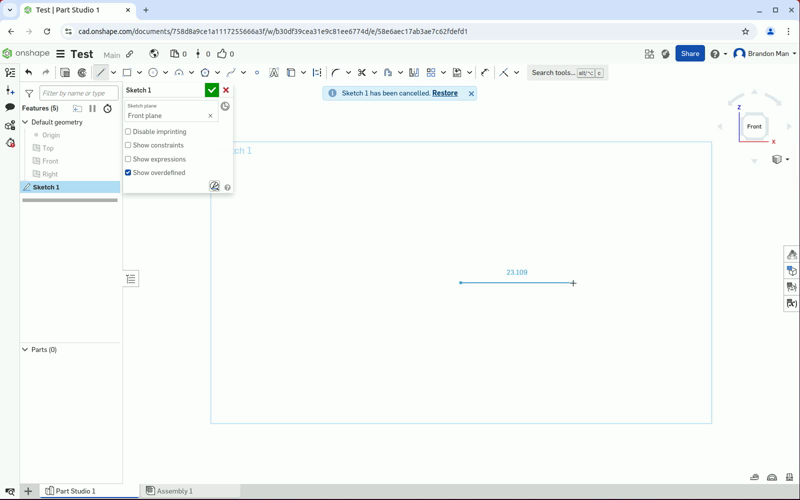
key_up(shift)
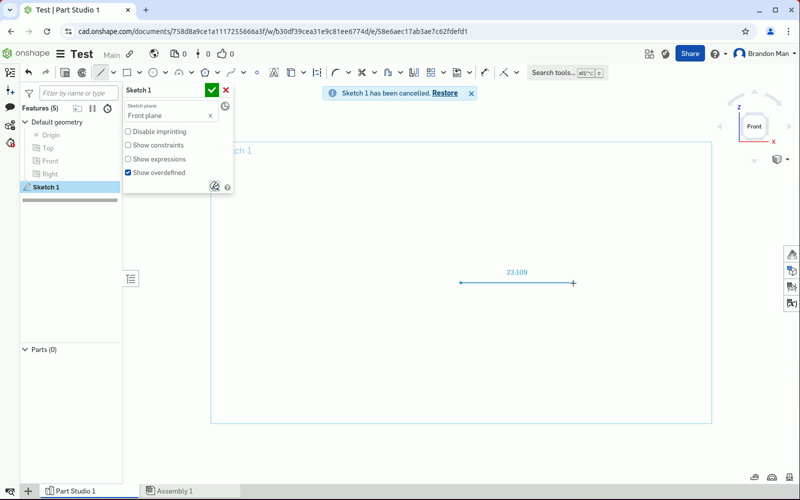
key_down(shift)
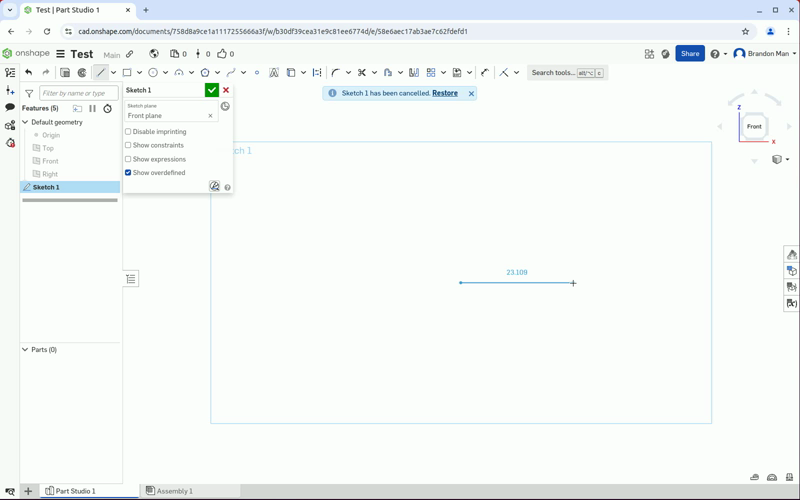
mouse_move(573, 170)
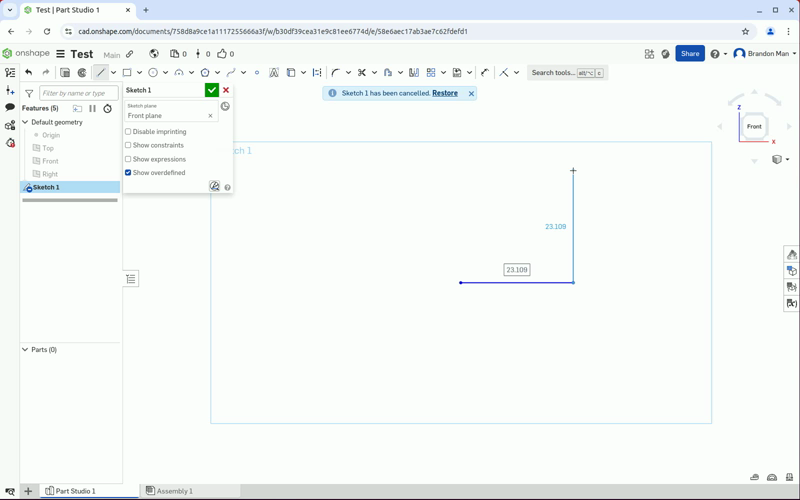
click(573, 170)
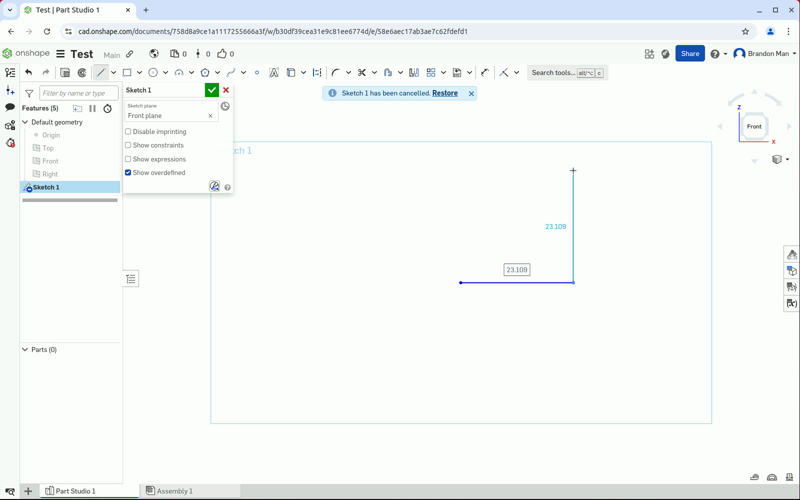
key_up(shift)
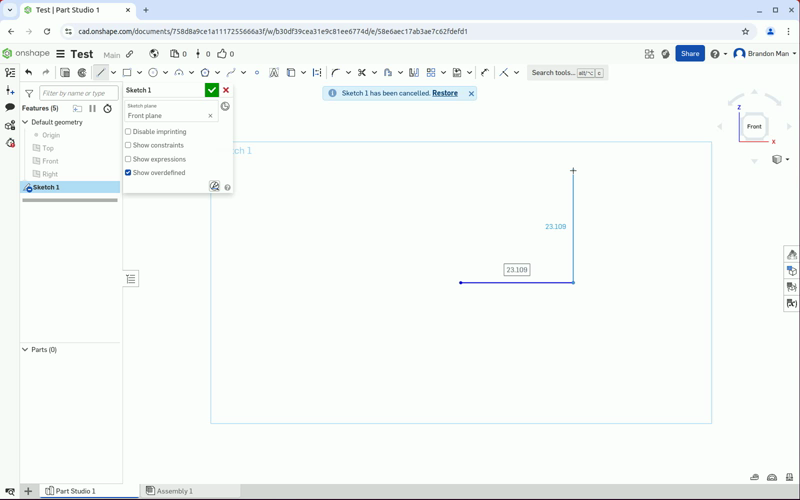
key_down(shift)
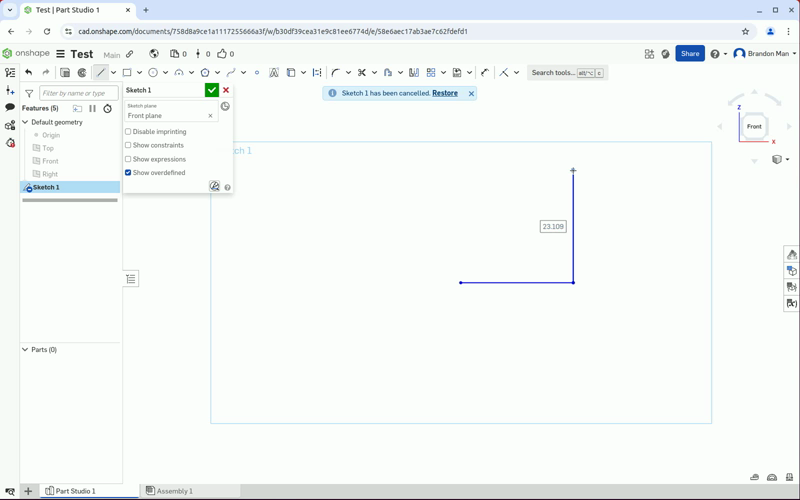
mouse_move(460, 170)
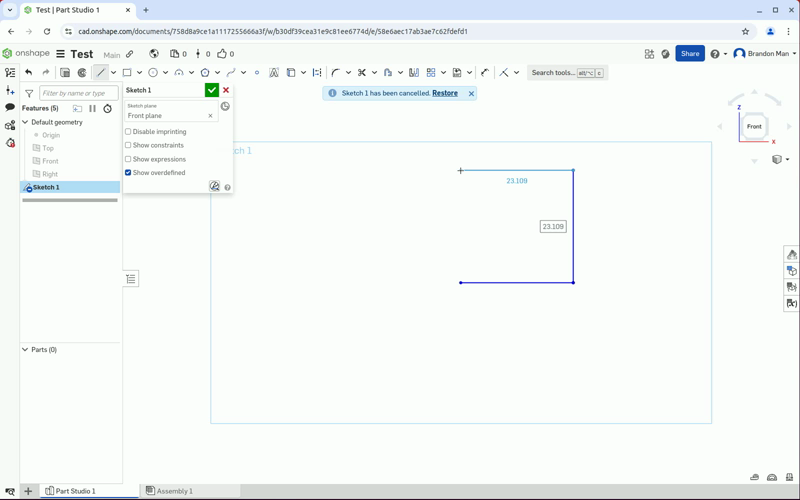
click(460, 170)
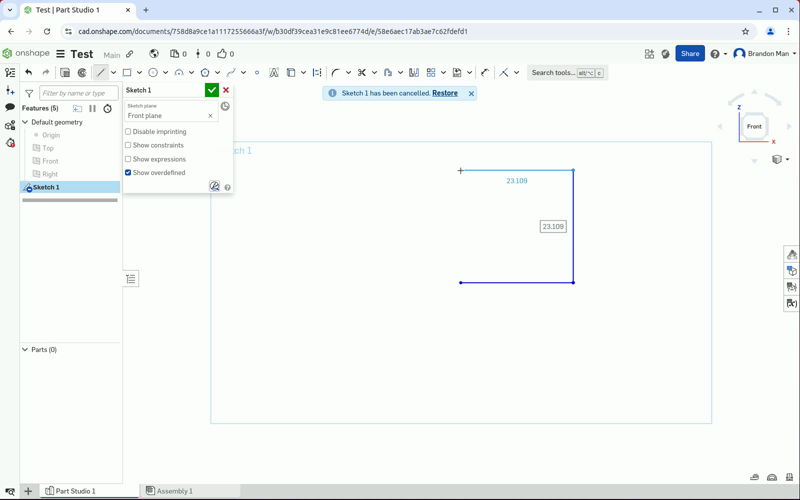
key_up(shift)
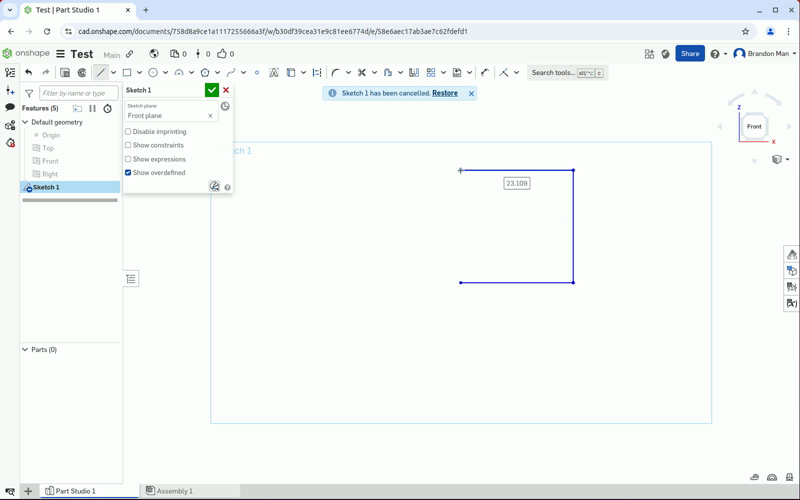
key_down(shift)
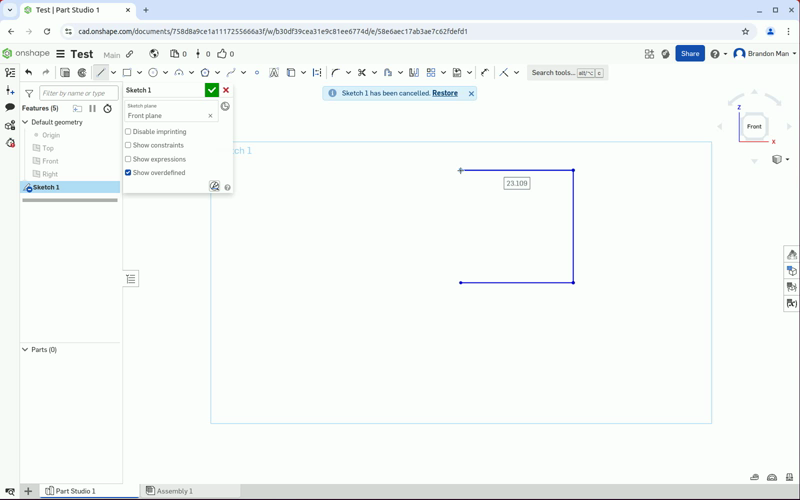
mouse_move(460, 282)
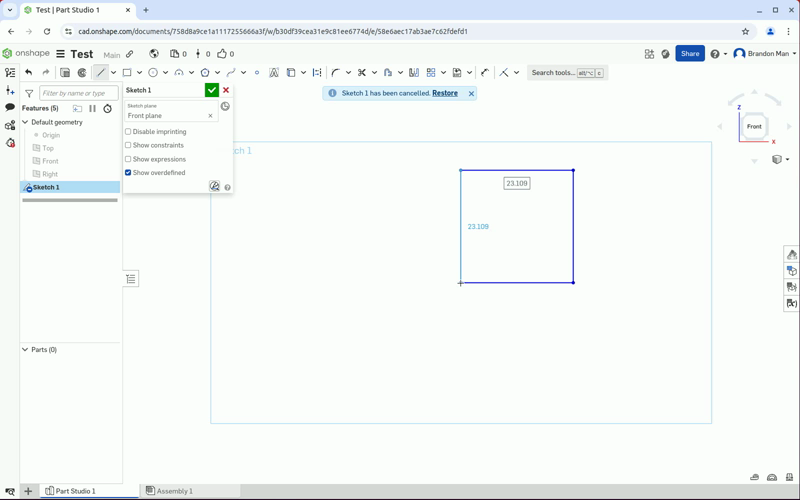
key_up(shift)
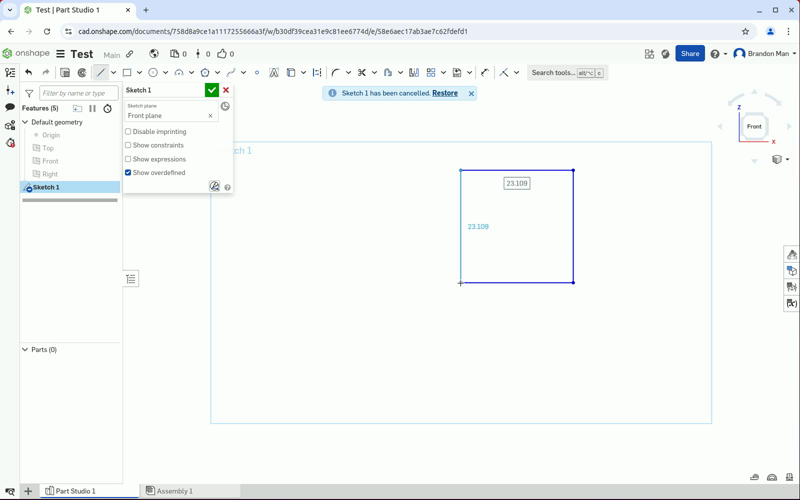
click(460, 282)
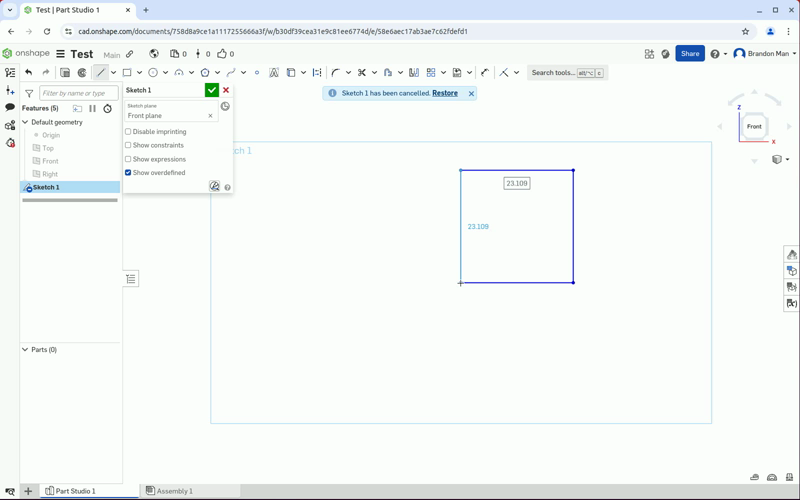
key(esc)
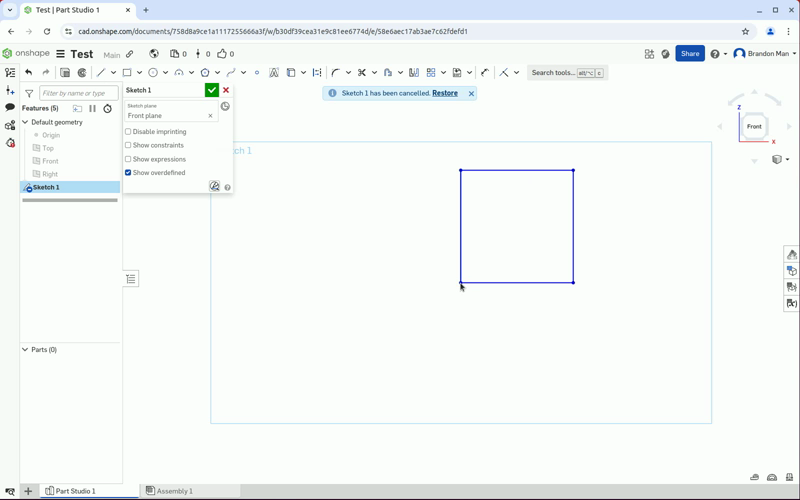
mouse_move(507, 270)
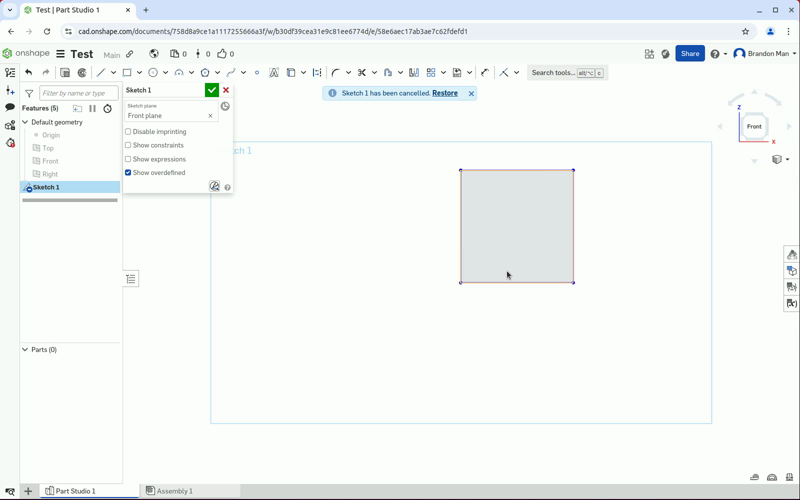
click(507, 270)
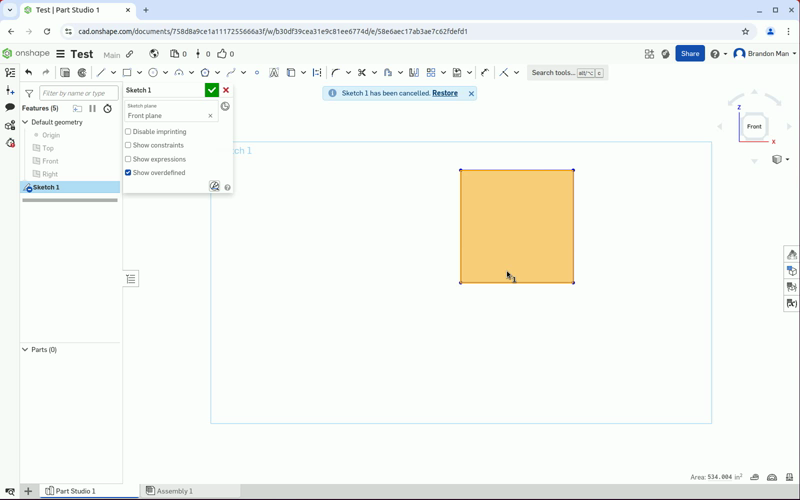
mouse_move(73, 352)
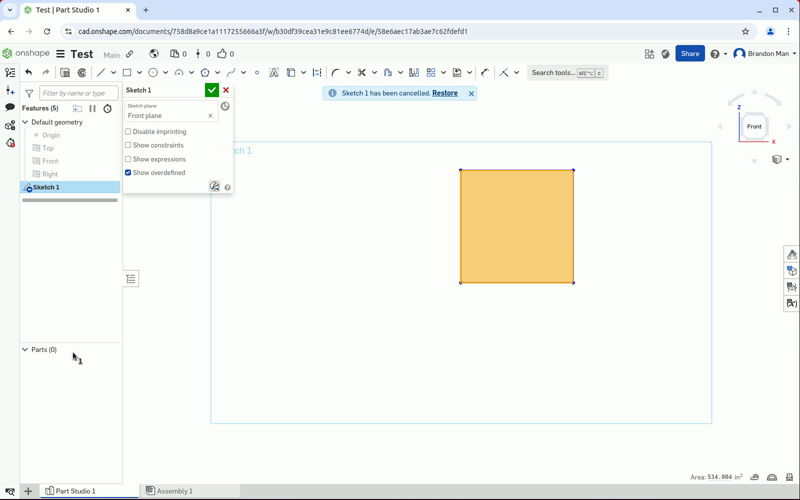
key(shift+y)
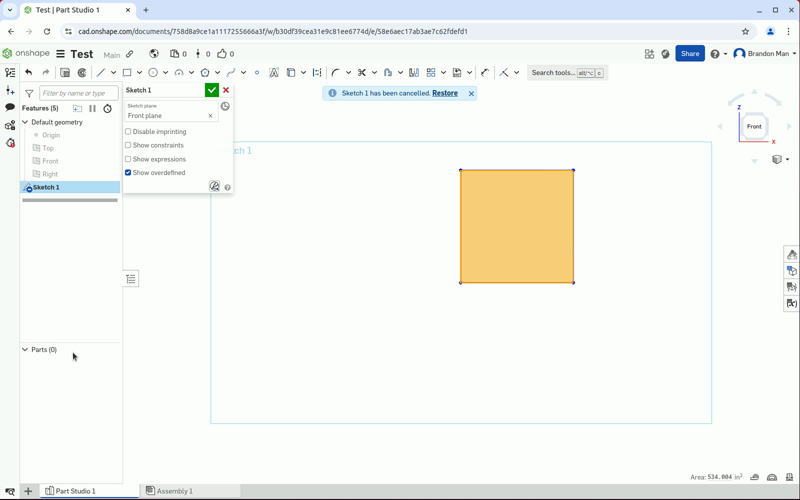
key(shift+e)
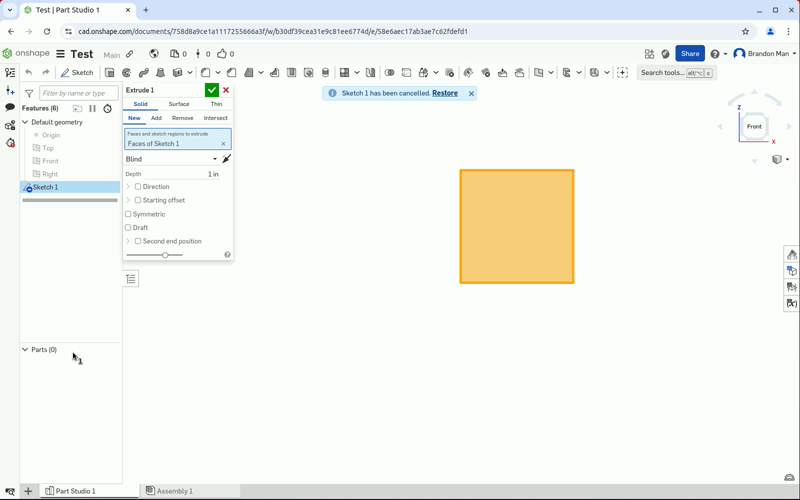
mouse_move(143, 106)
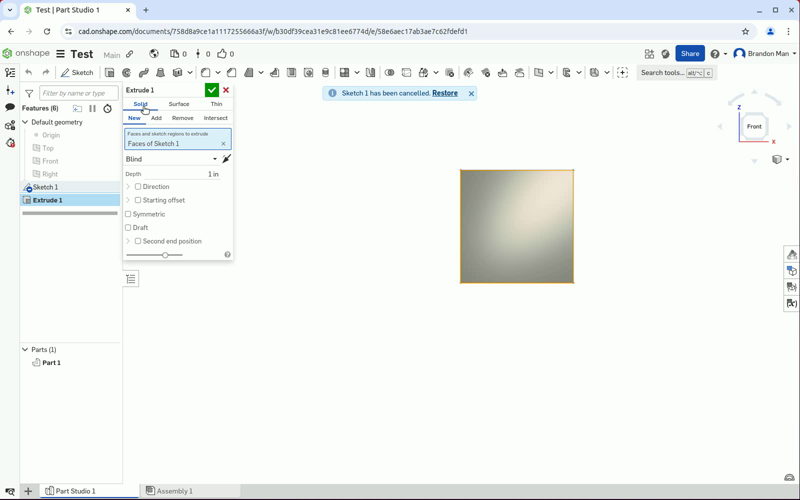
click(143, 106)
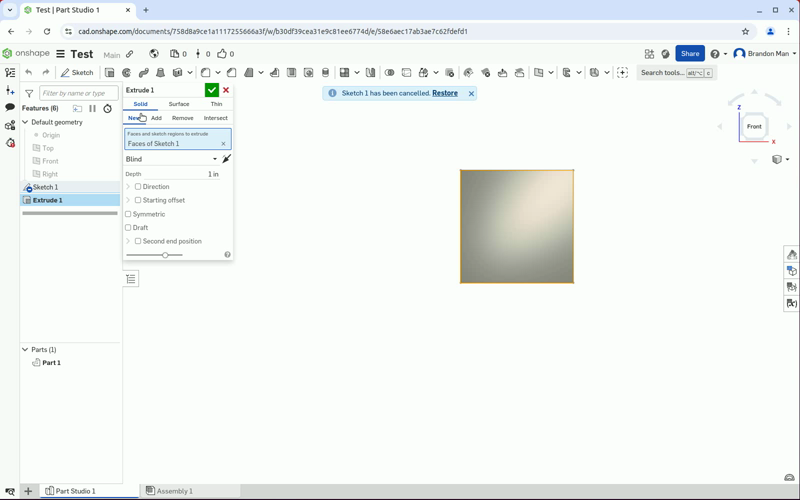
mouse_move(137, 120)
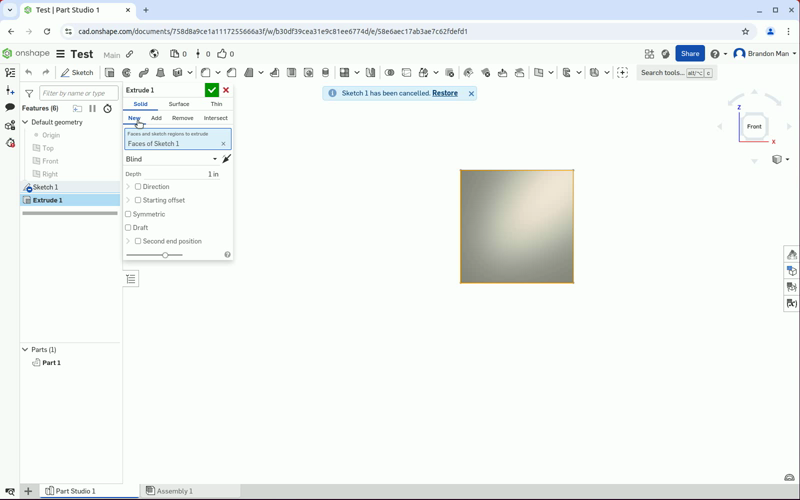
click(137, 120)
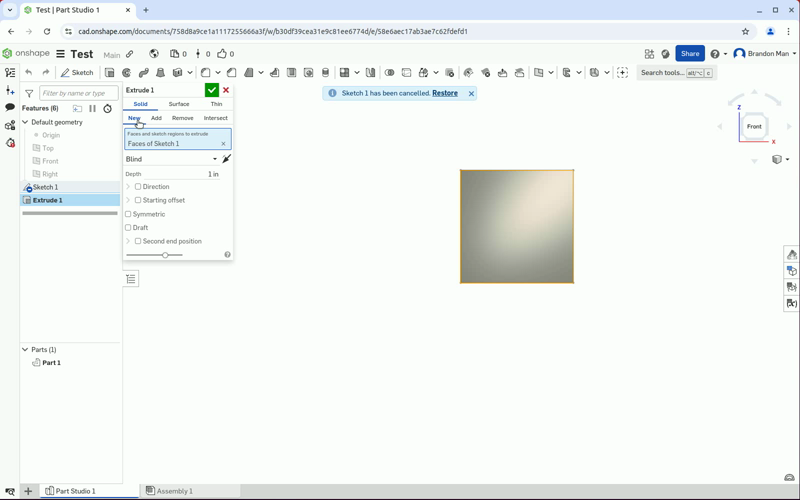
key(tab, 4)
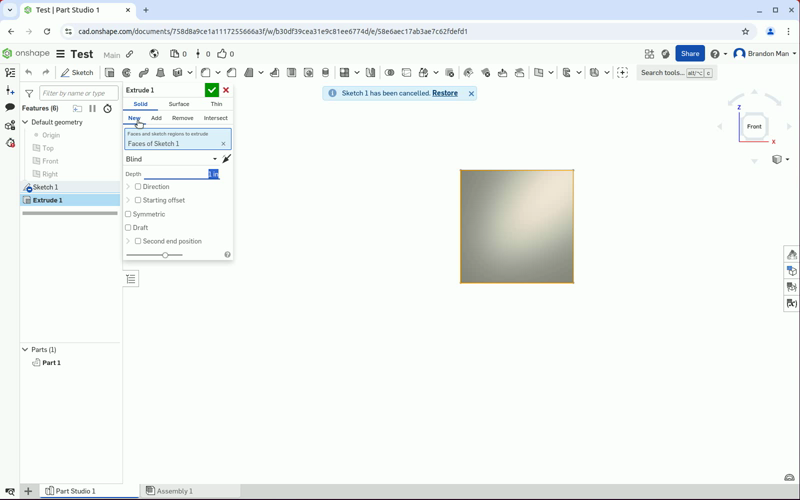
text(11.554)
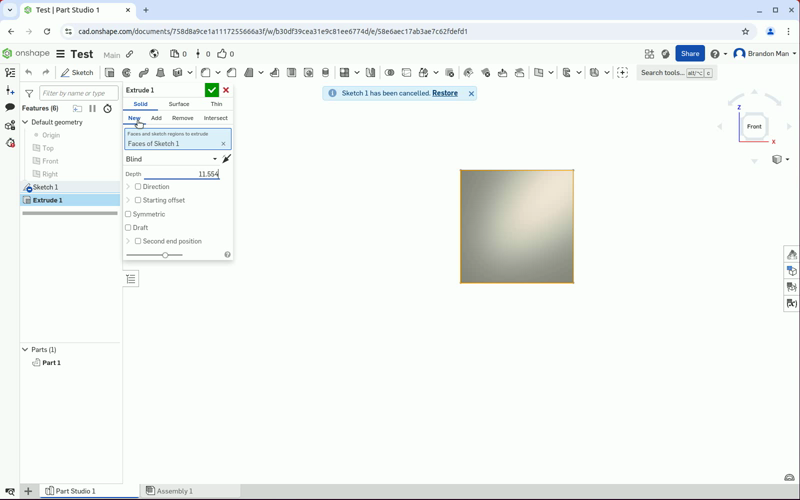
key(enter)
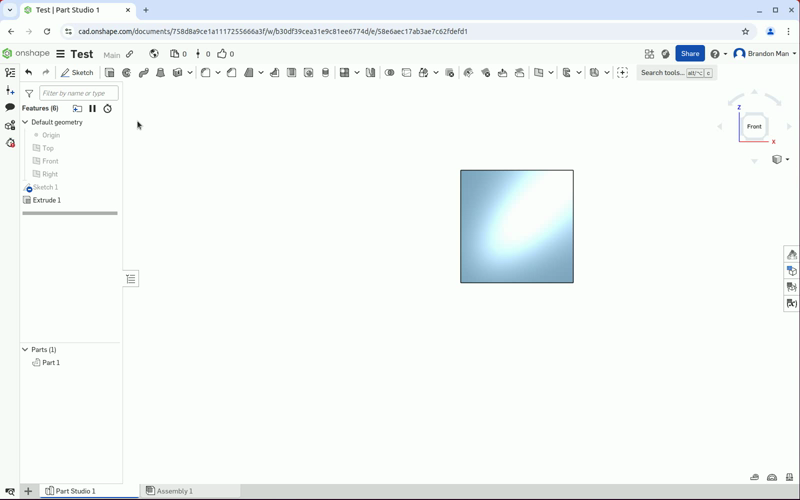
key(shift+h)
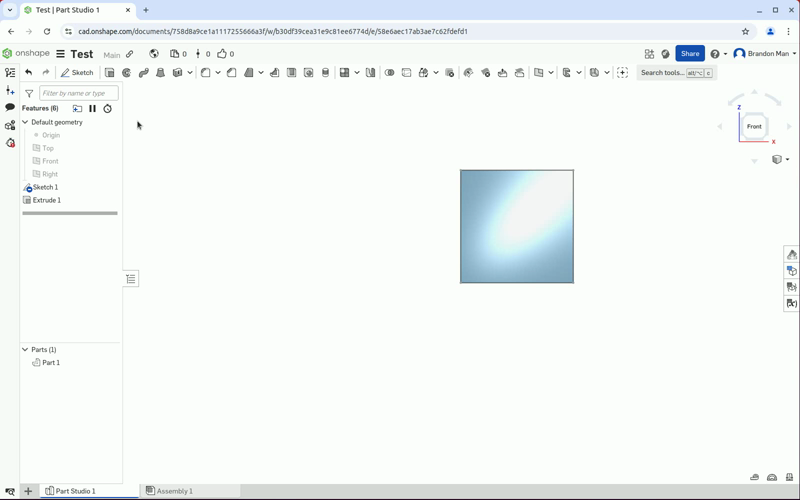
key(shift+h)
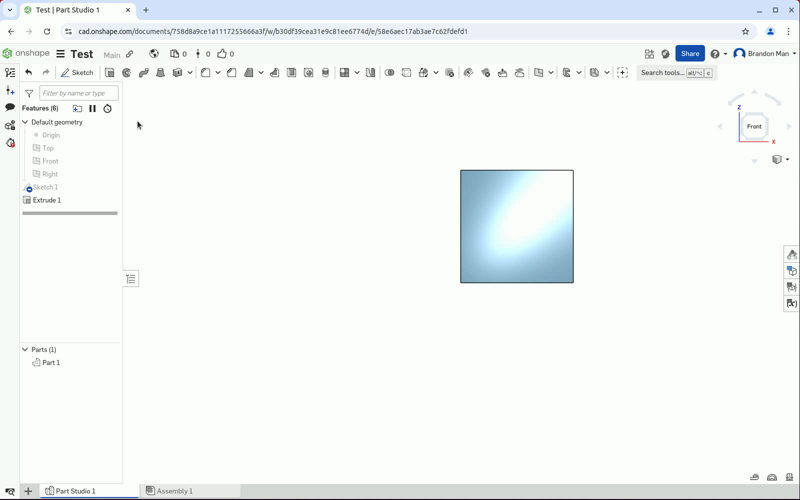
mouse_move(73, 189)
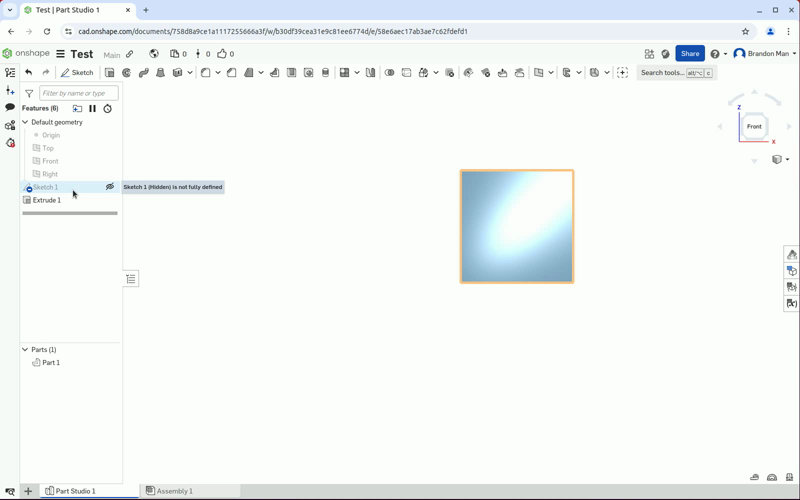
click(73, 189)
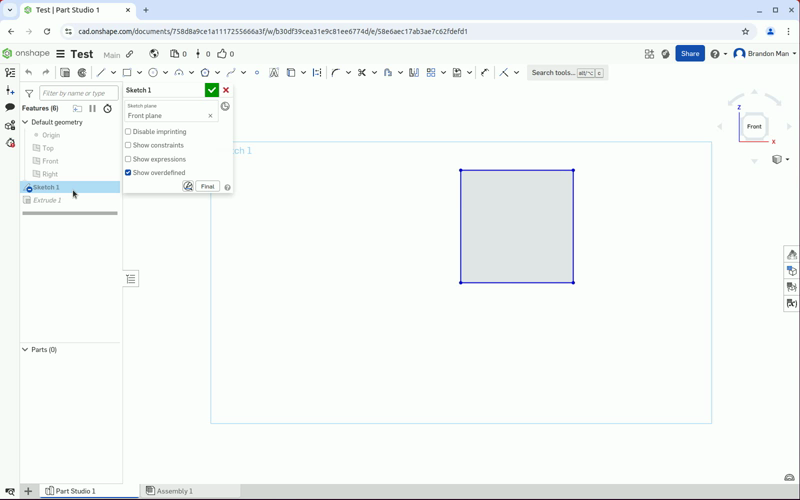
mouse_move(229, 92)
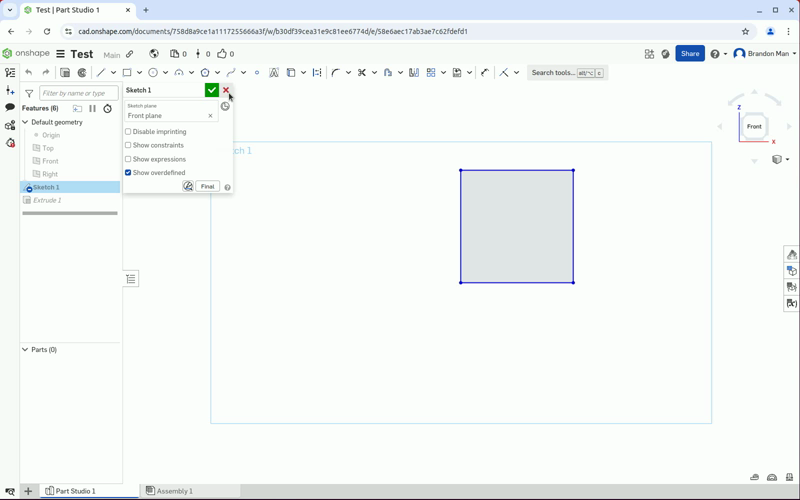
click(229, 92)
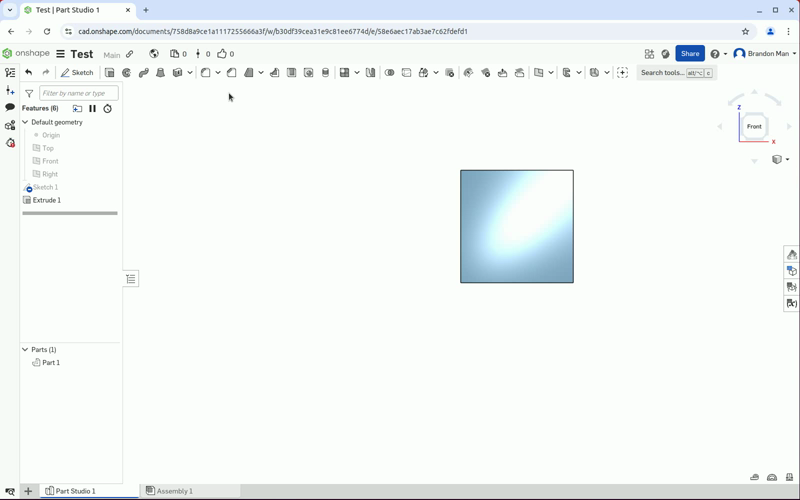
mouse_move(541, 75)
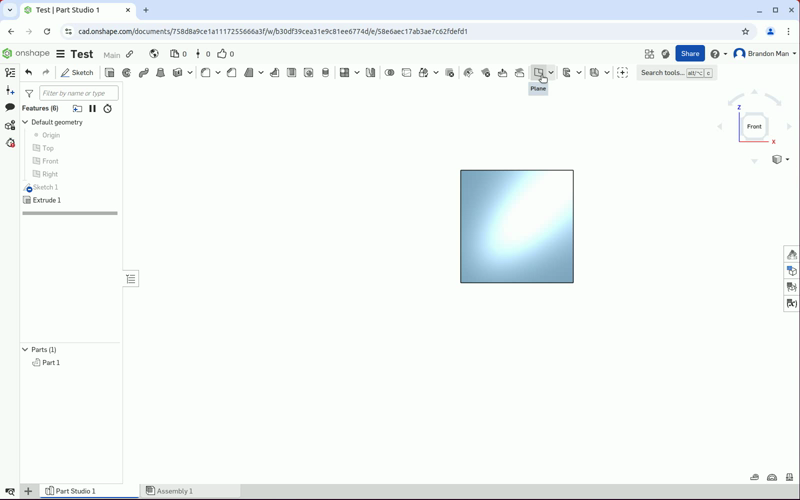
click(541, 75)
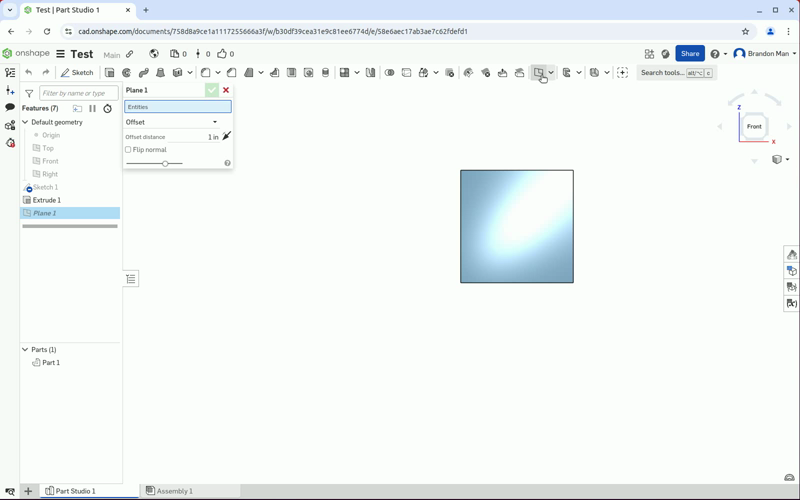
mouse_move(73, 163)
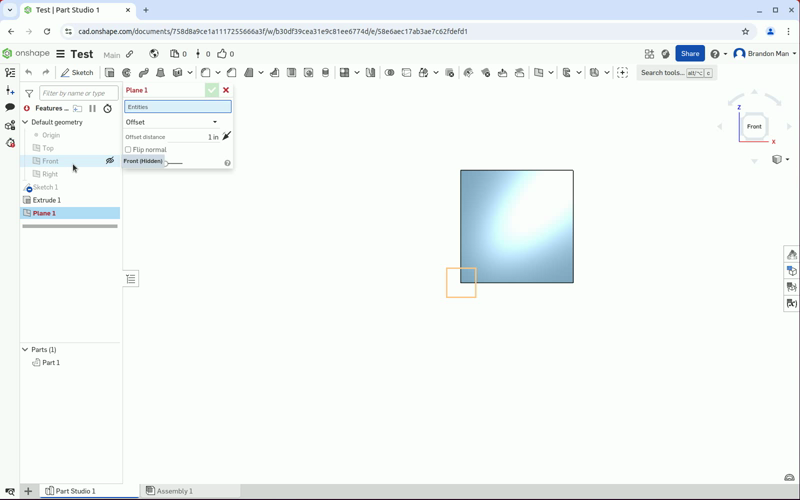
click(73, 163)
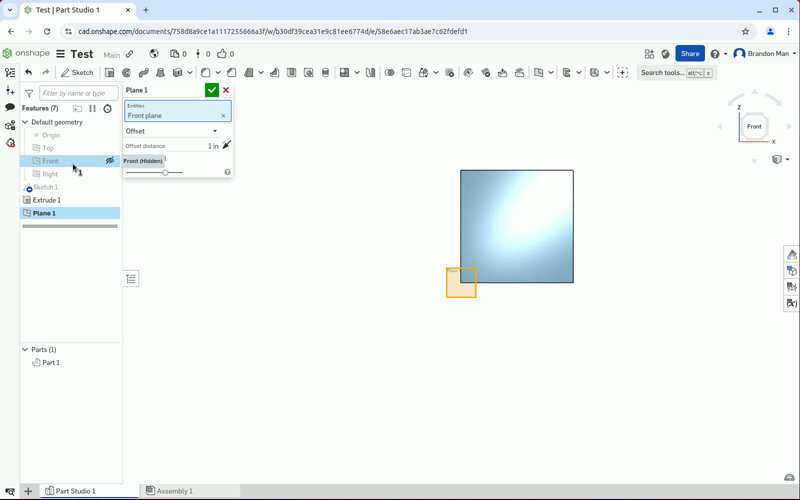
key(tab, 2)
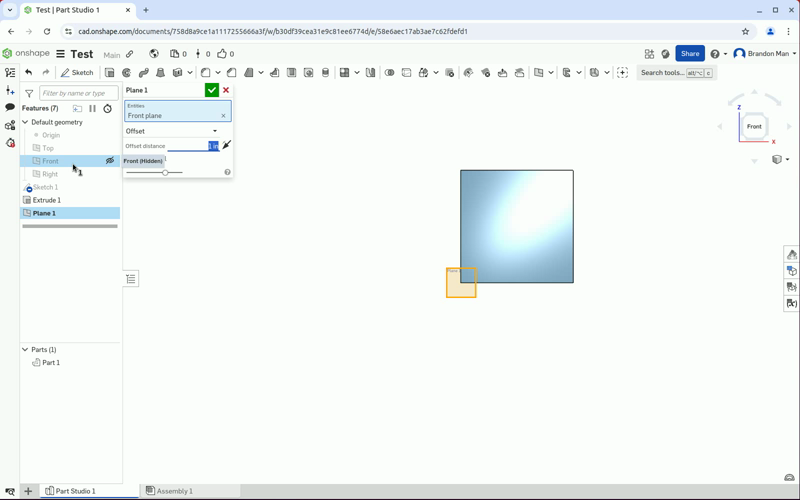
text(11.554)
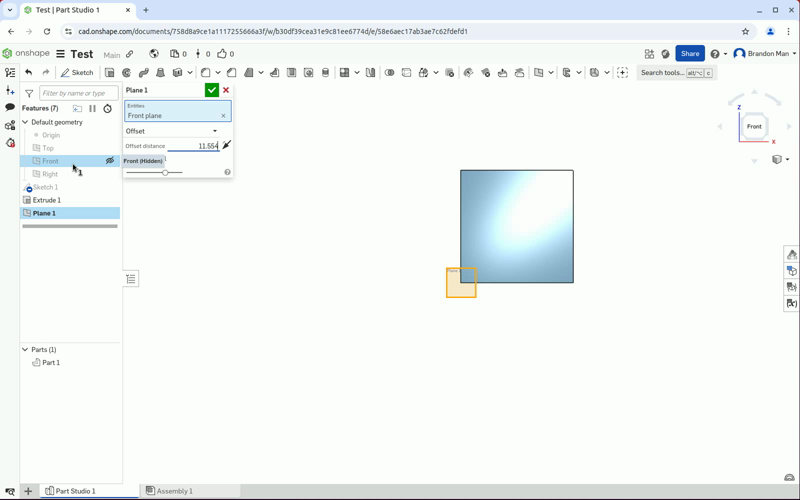
key(enter, 2)
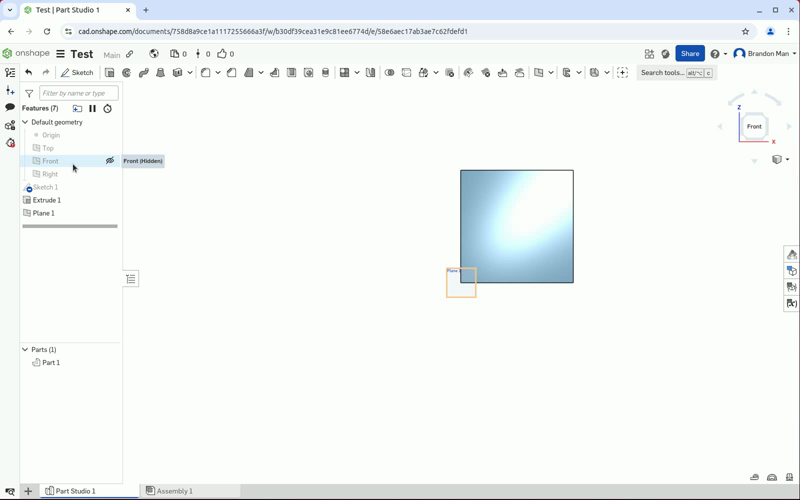
key(shift+s)
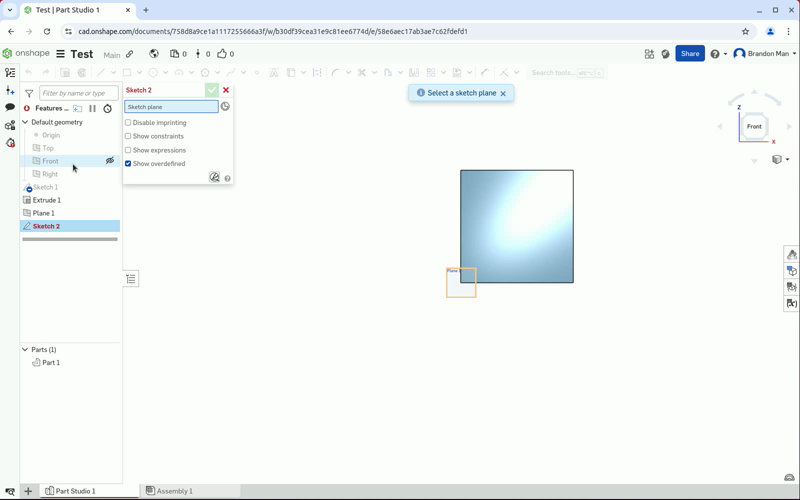
mouse_move(73, 215)
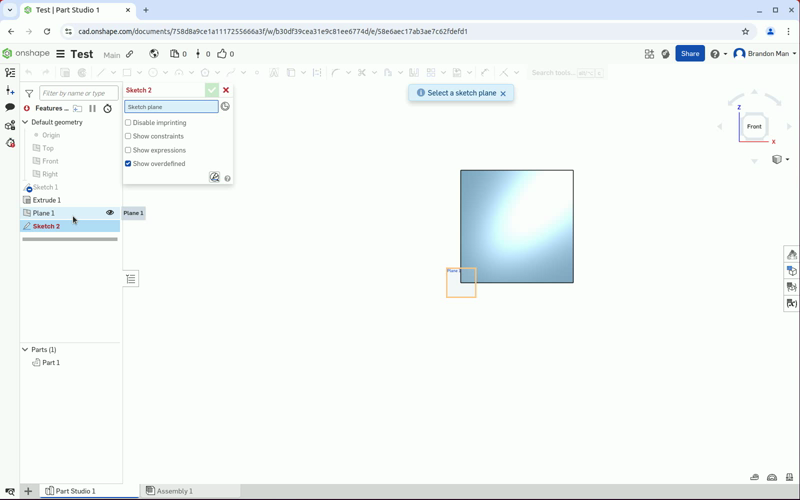
click(73, 215)
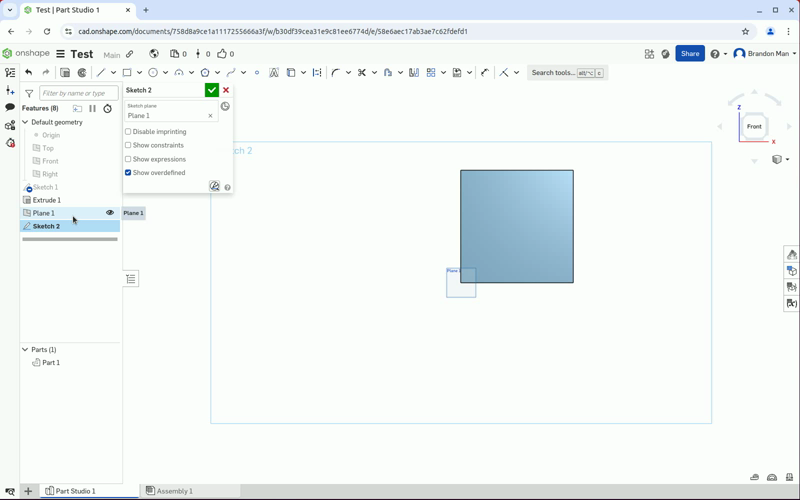
mouse_move(73, 352)
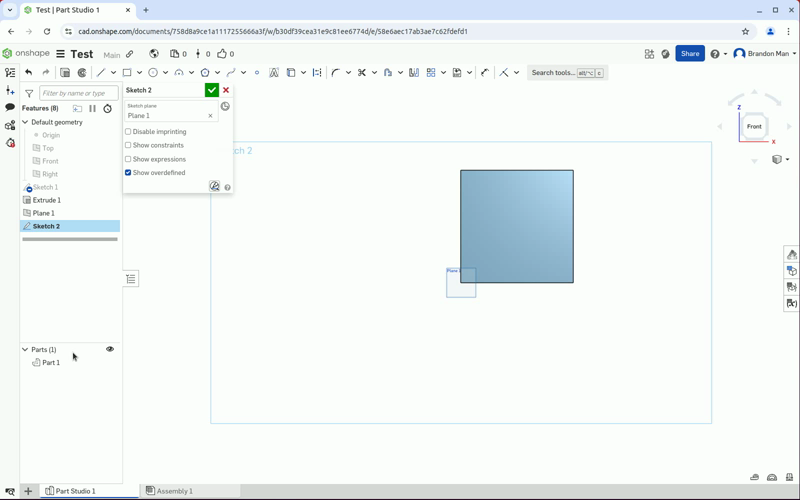
key(y)
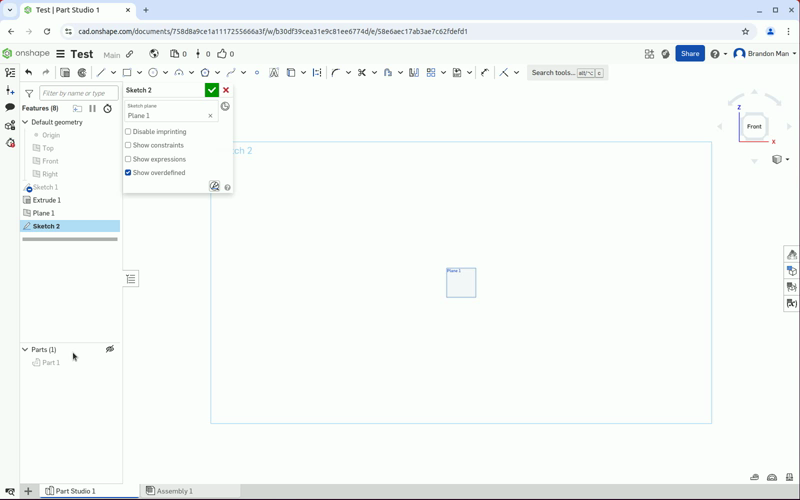
key(l)
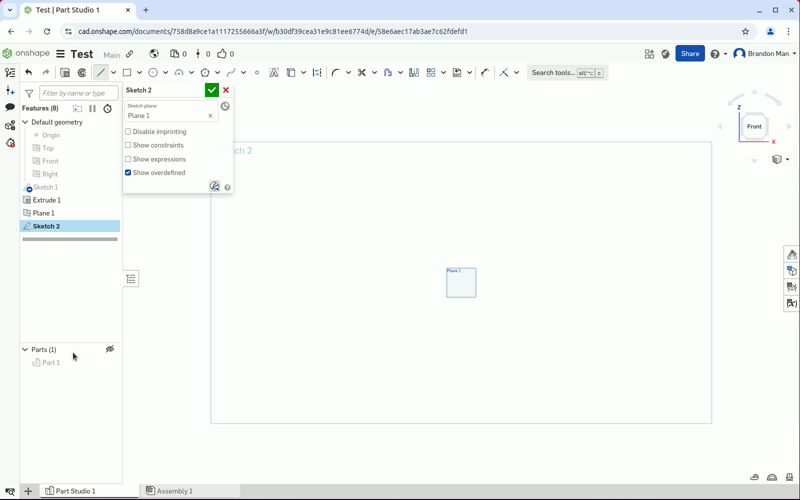
key_down(shift)
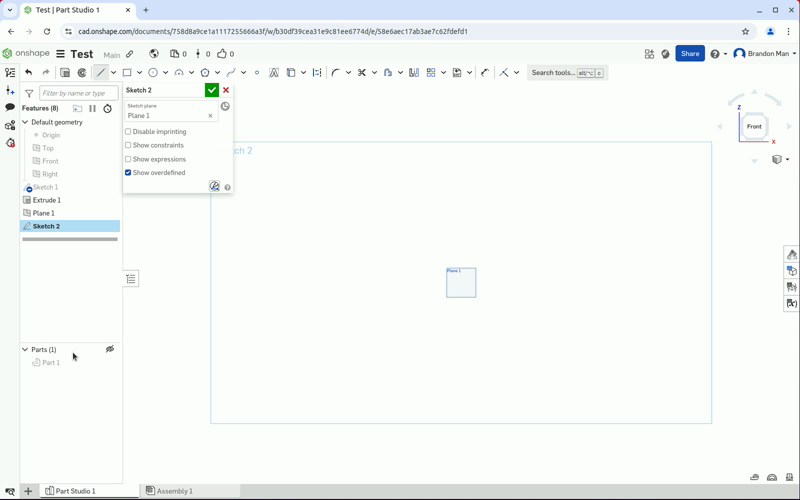
mouse_move(460, 282)
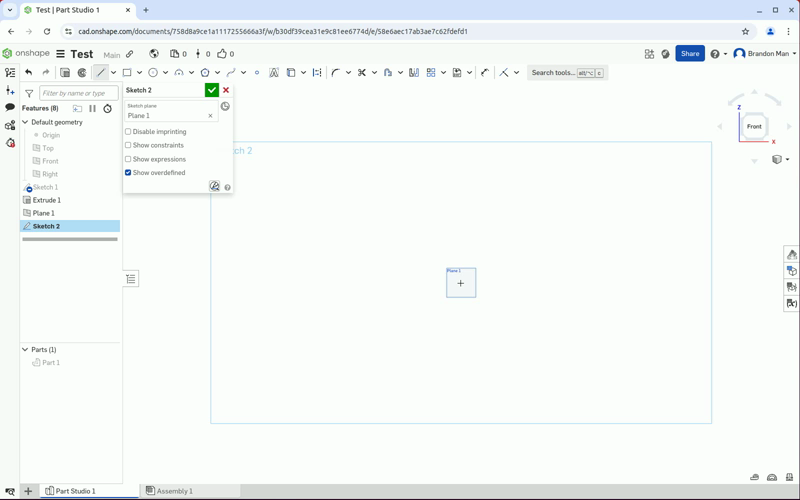
click(460, 282)
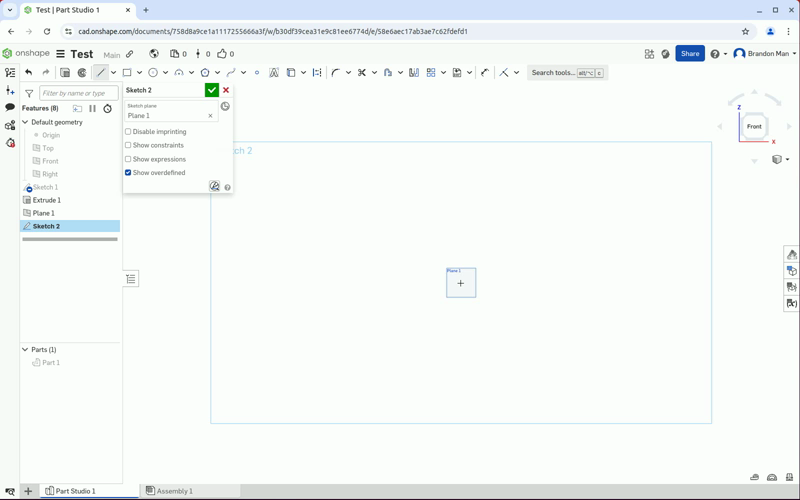
key_up(shift)
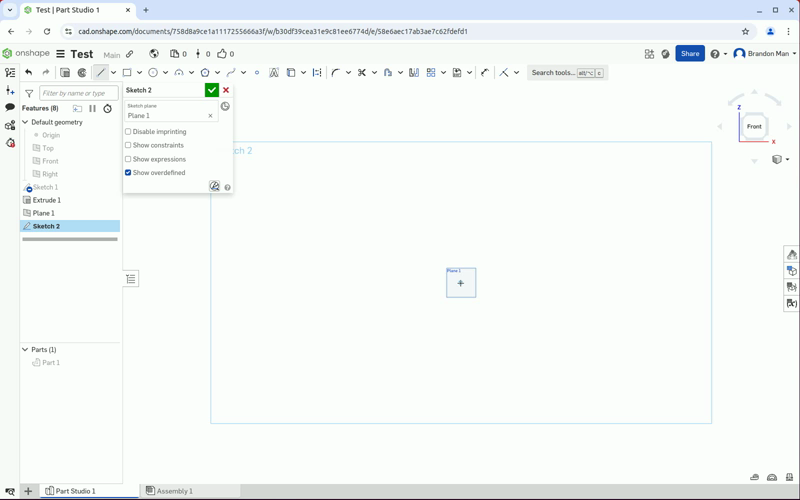
key_down(shift)
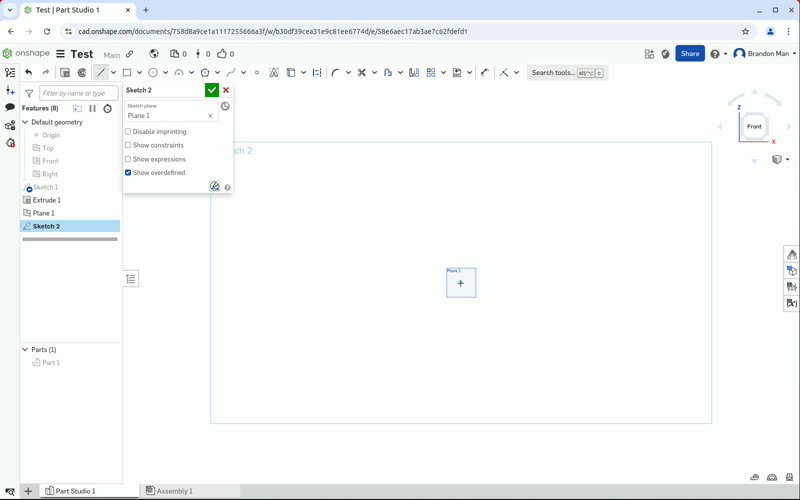
mouse_move(490, 282)
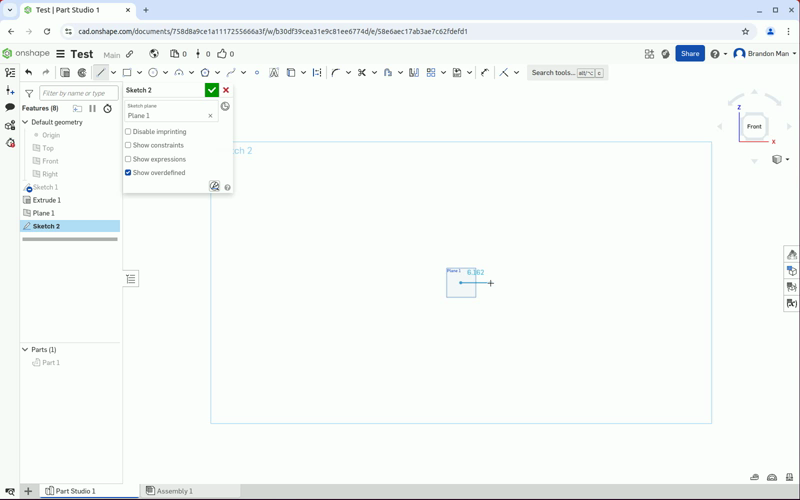
mouse_move(517, 282)
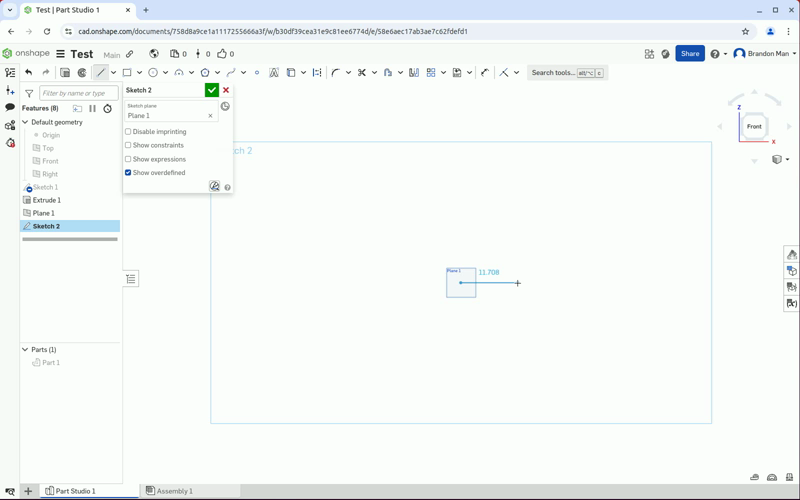
click(517, 282)
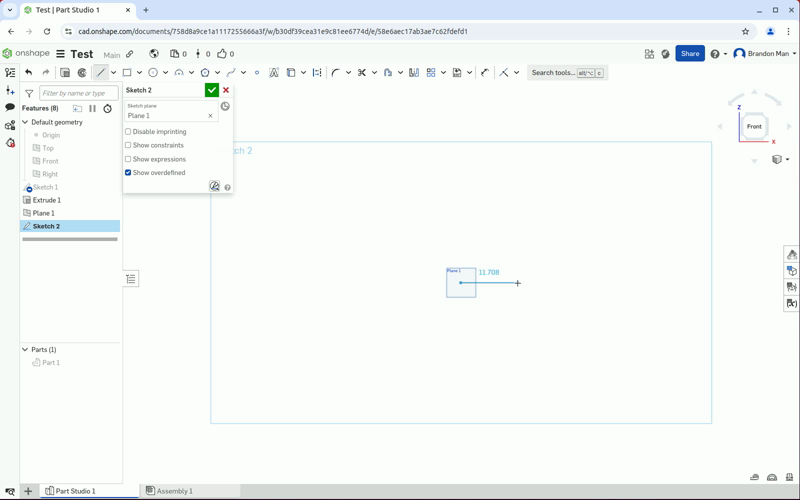
key_up(shift)
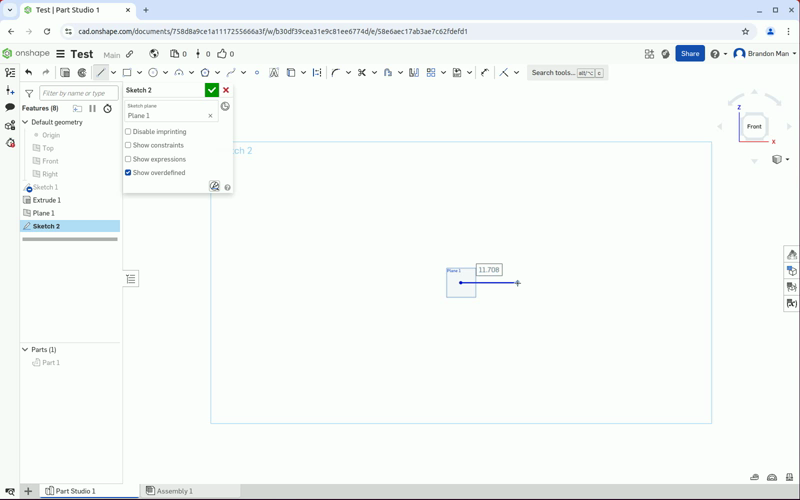
key_down(shift)
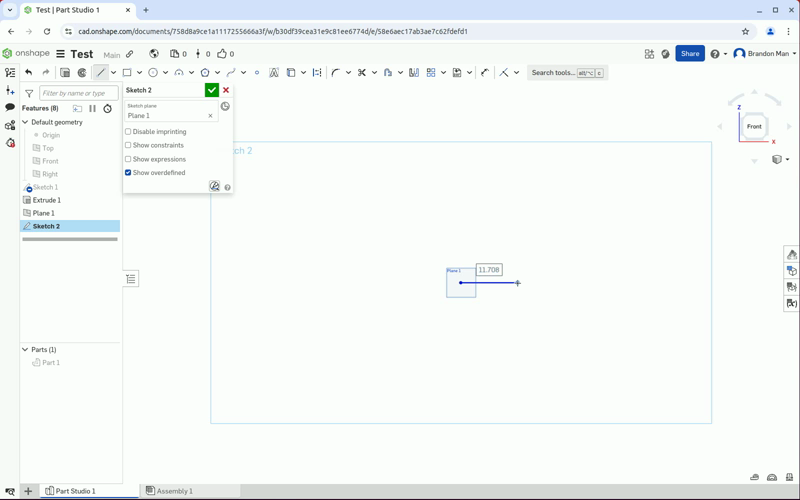
mouse_move(547, 282)
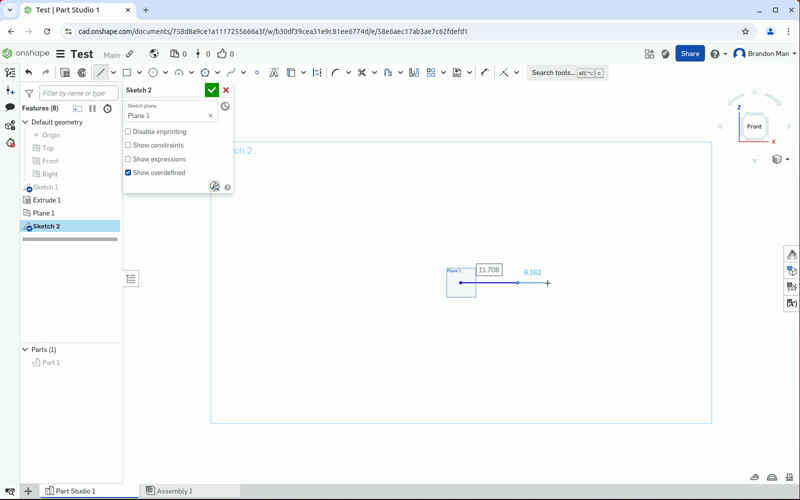
mouse_move(517, 226)
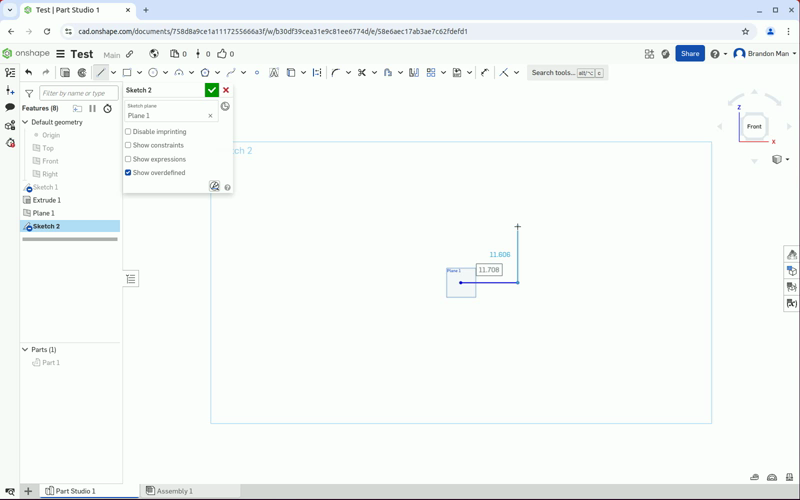
click(517, 226)
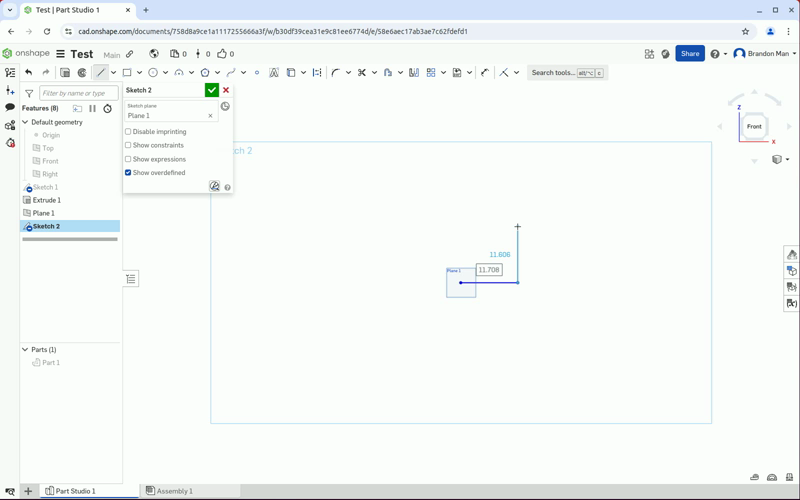
key_up(shift)
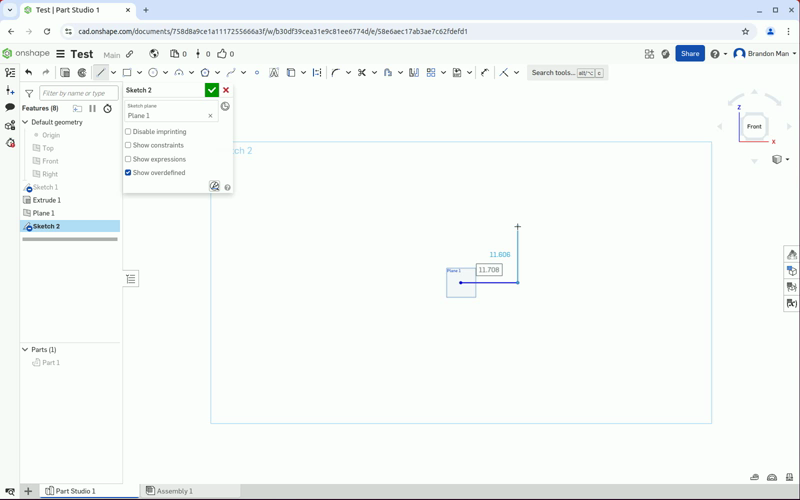
key_down(shift)
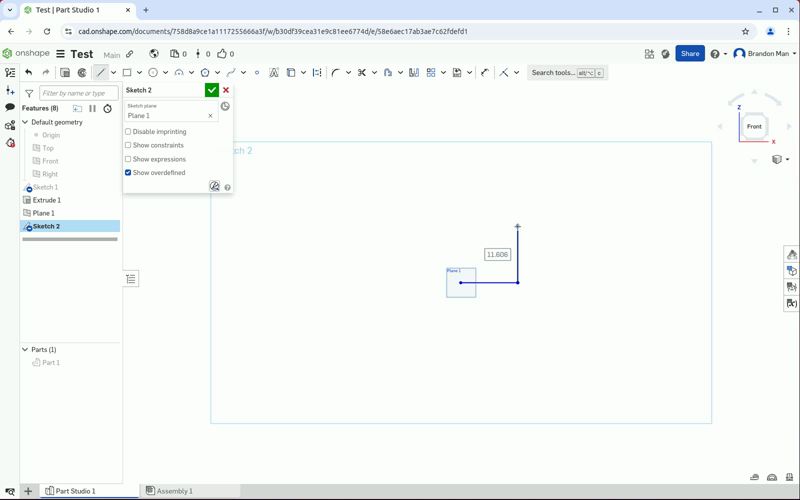
mouse_move(547, 226)
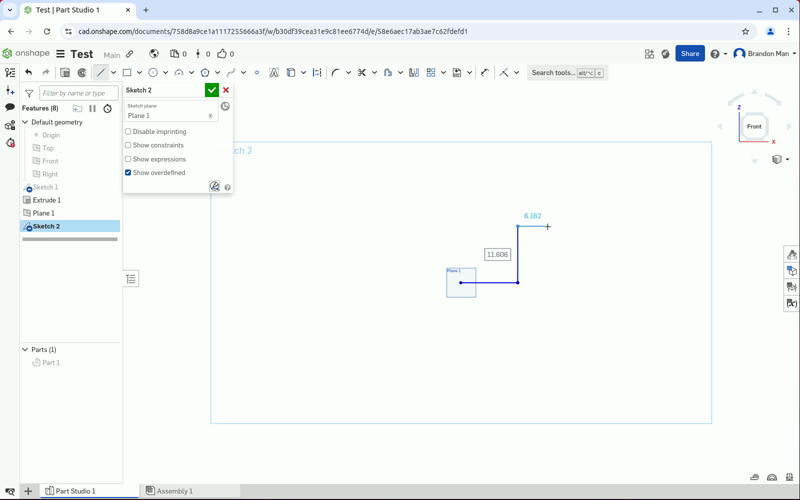
mouse_move(460, 226)
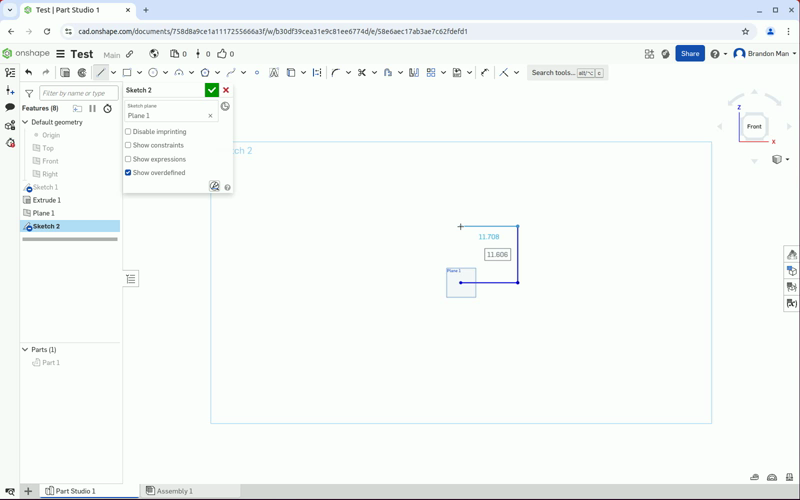
click(460, 226)
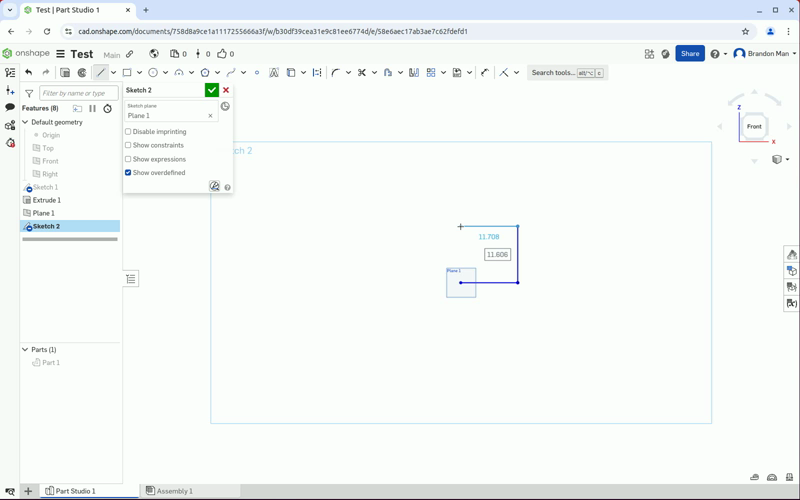
key_up(shift)
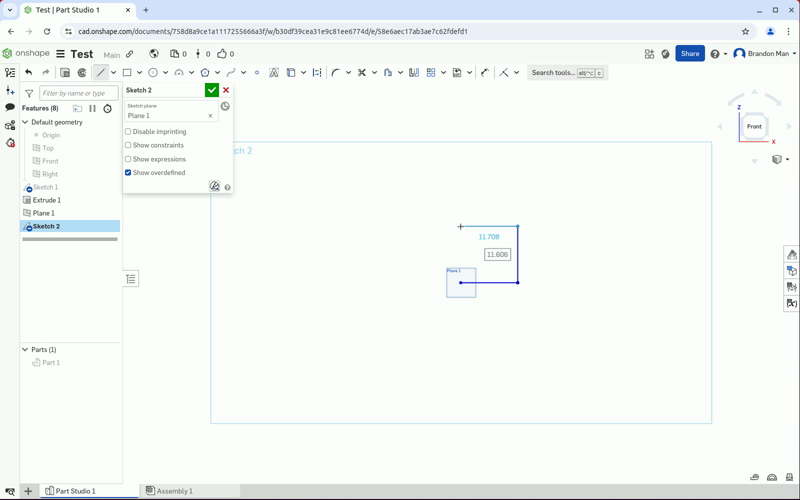
mouse_move(490, 226)
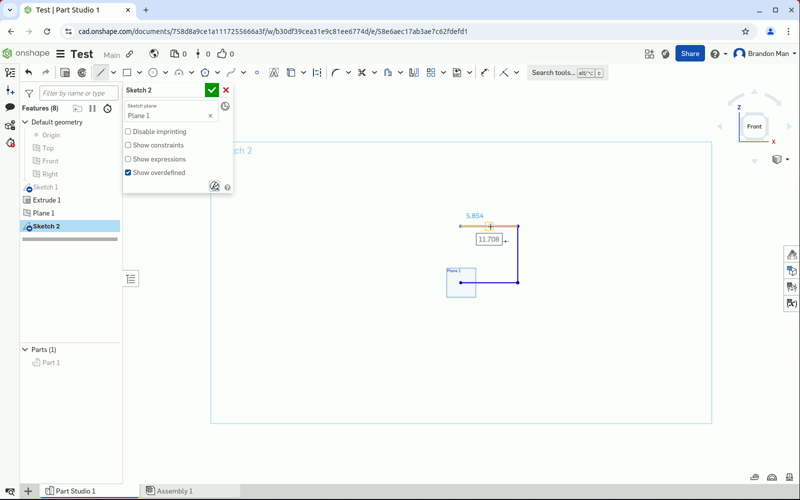
key_down(shift)
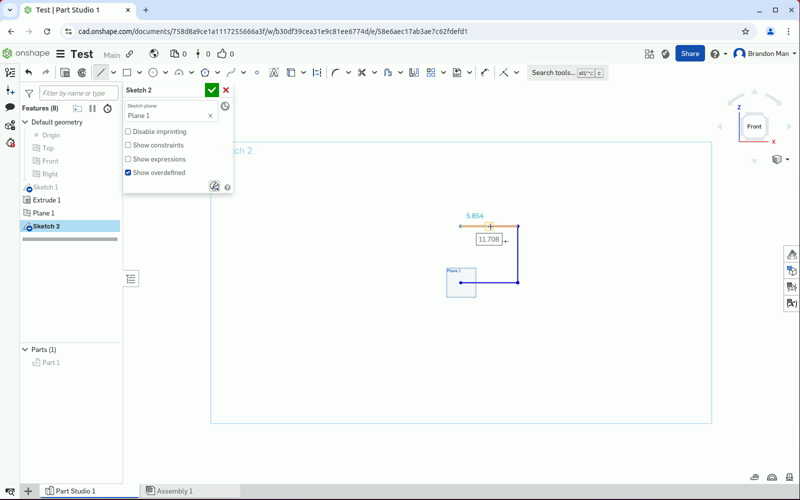
mouse_move(460, 282)
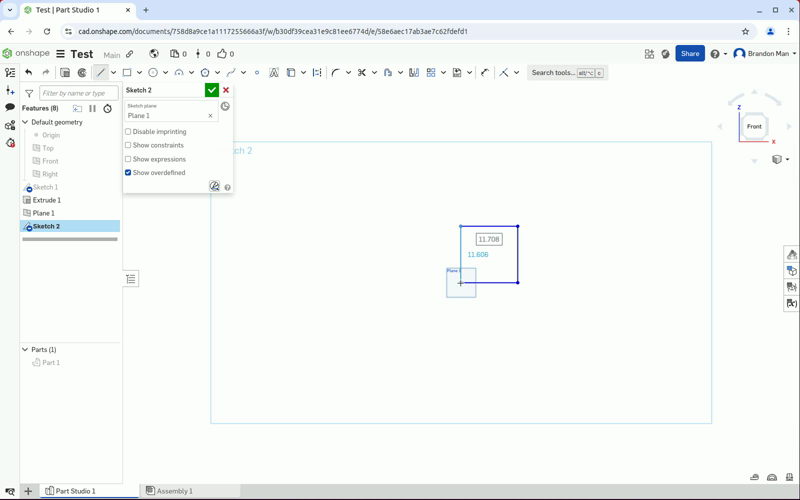
key_up(shift)
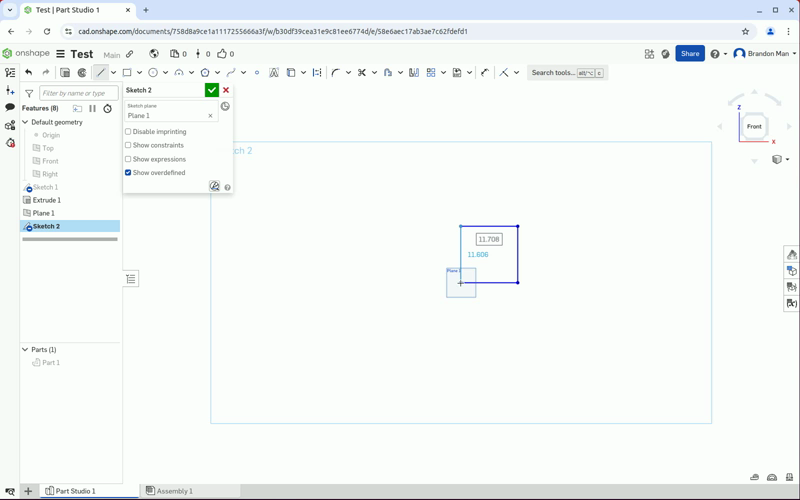
click(460, 282)
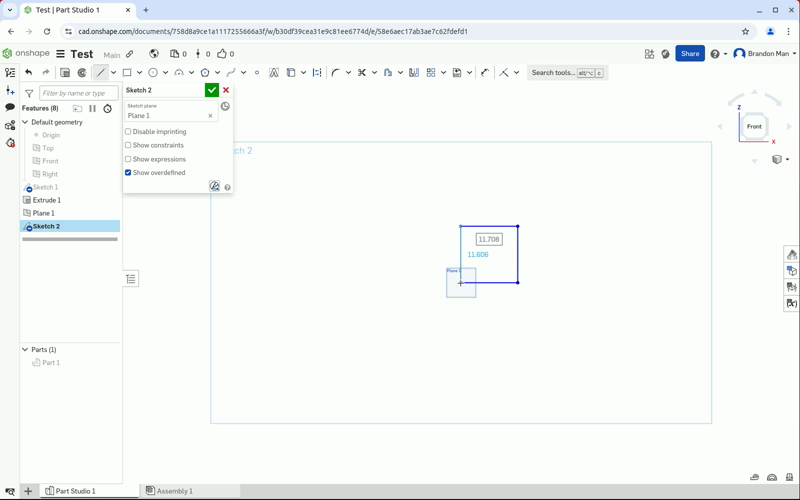
key(esc)
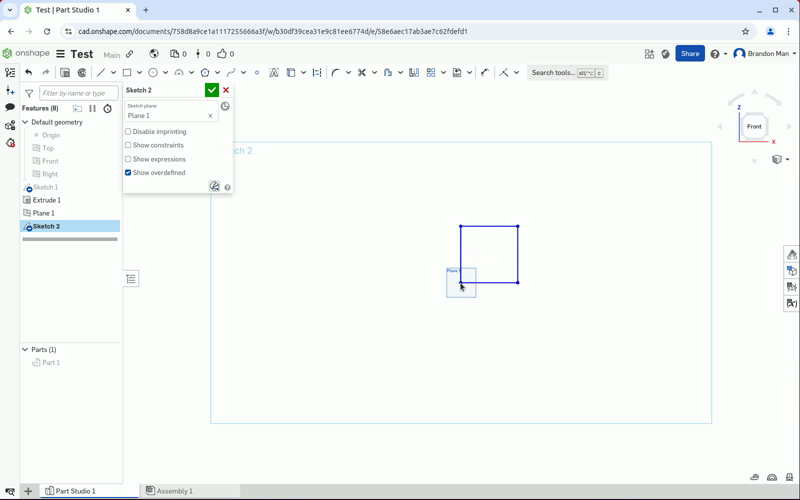
mouse_move(502, 228)
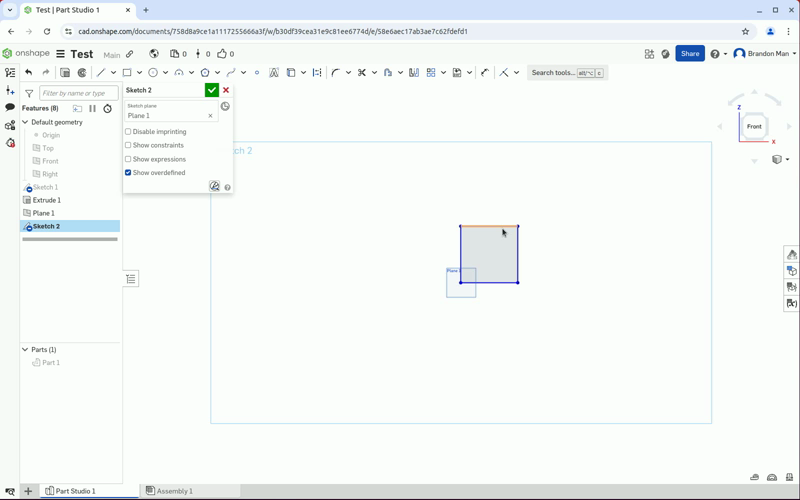
click(502, 228)
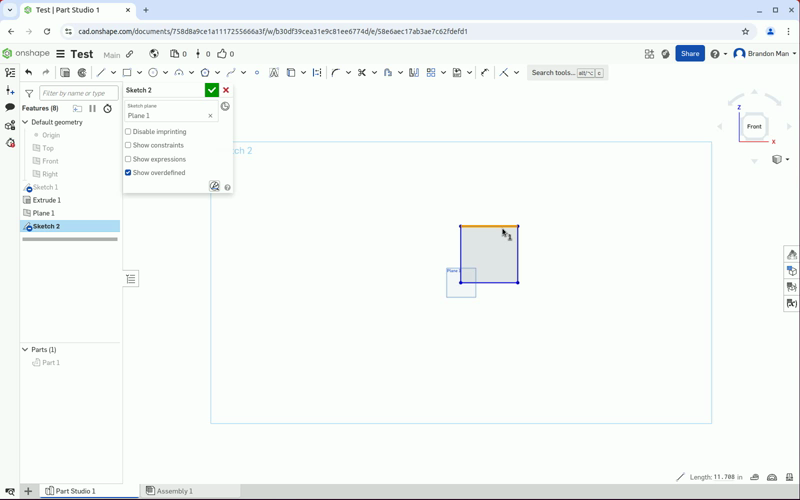
mouse_move(73, 352)
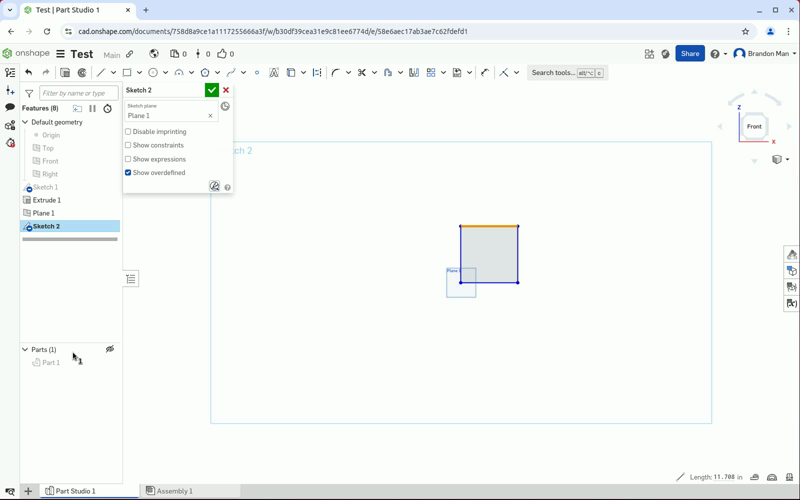
key(shift+y)
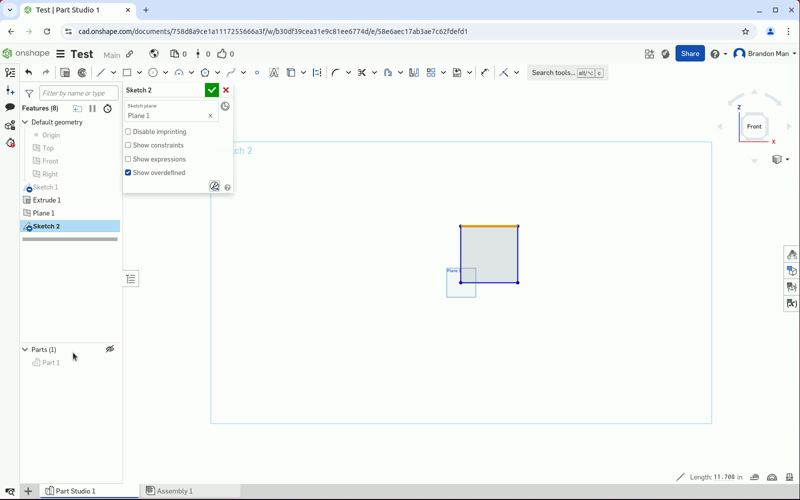
key(shift+e)
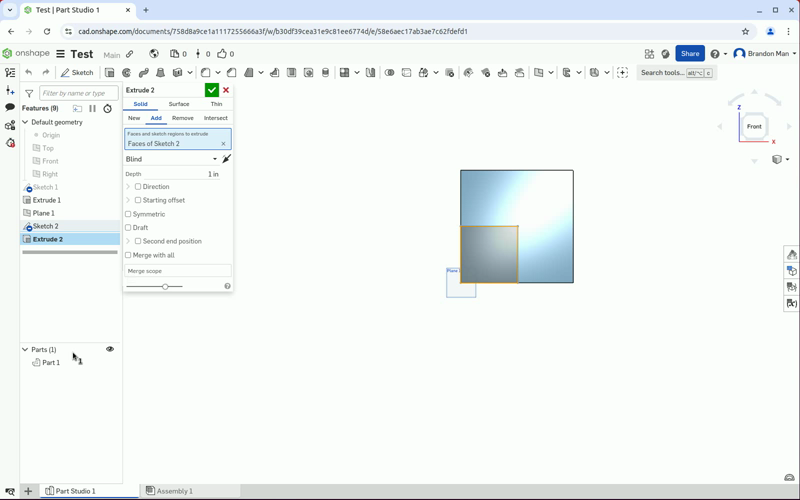
mouse_move(143, 106)
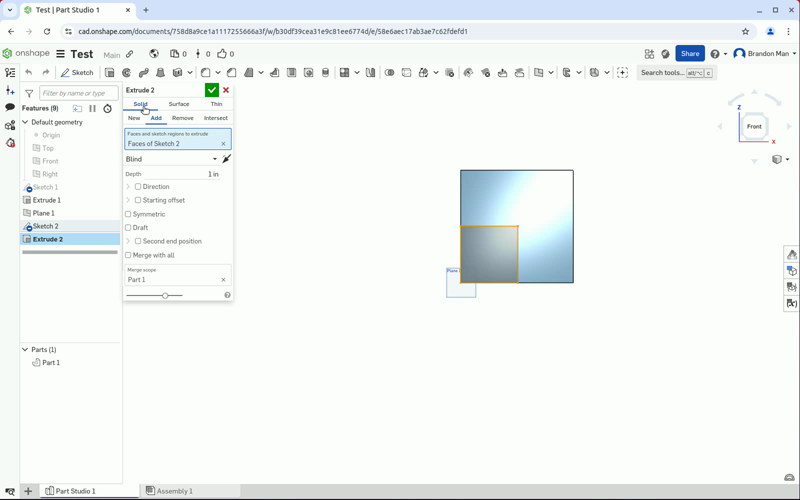
click(143, 106)
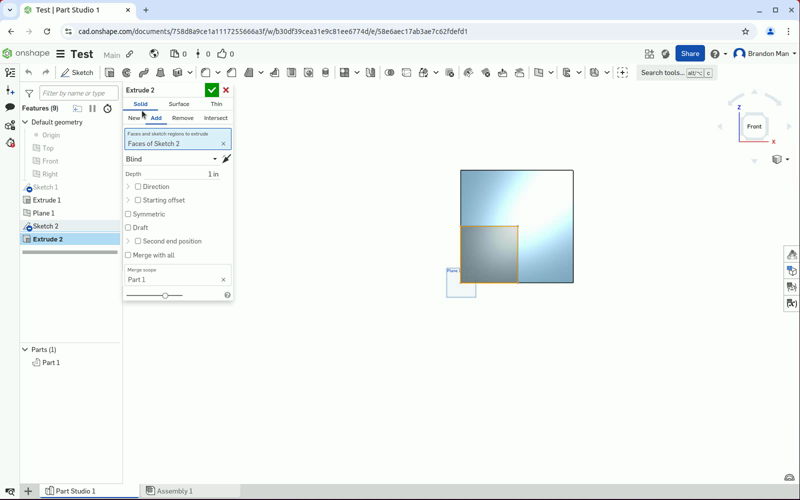
mouse_move(137, 120)
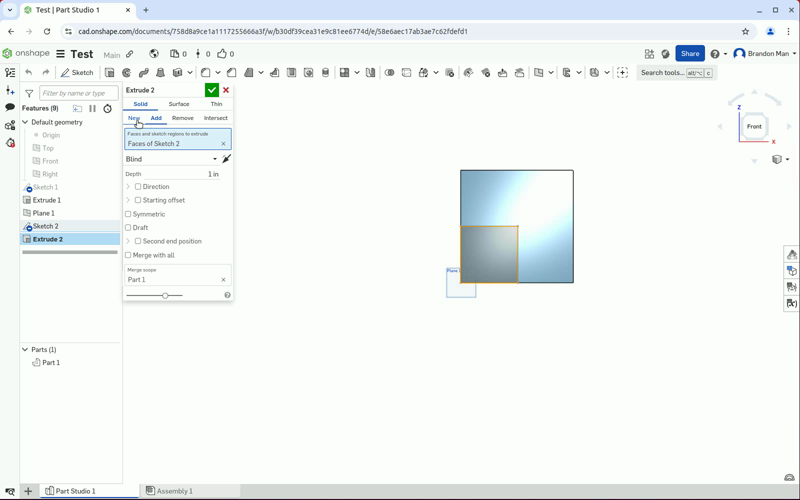
click(137, 120)
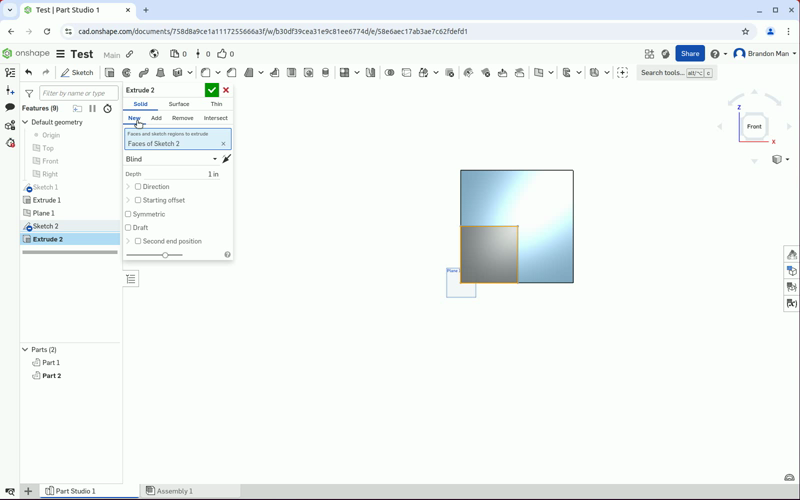
key(tab, 4)
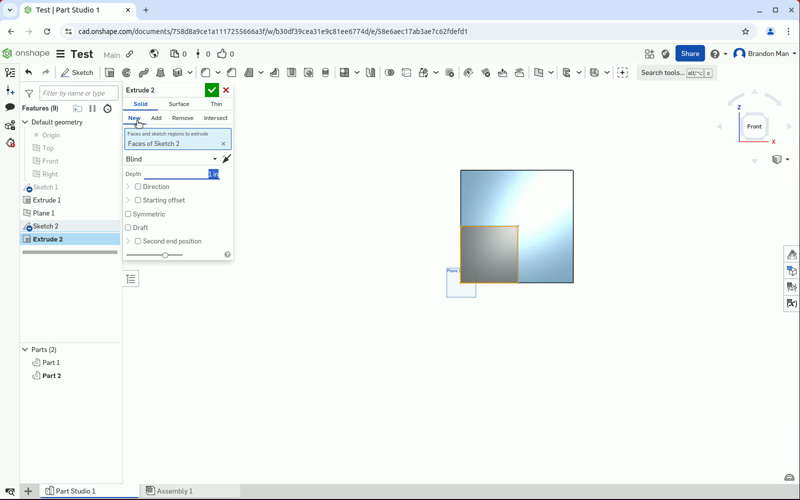
text(11.554)
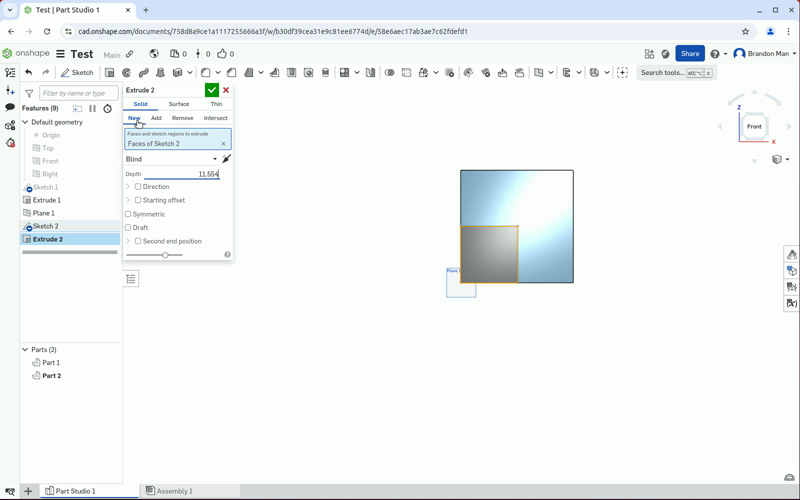
key(enter)
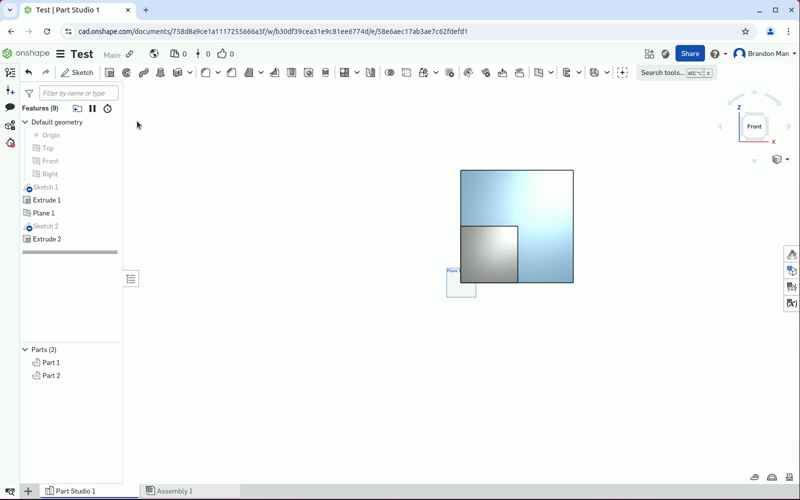
key(shift+h)
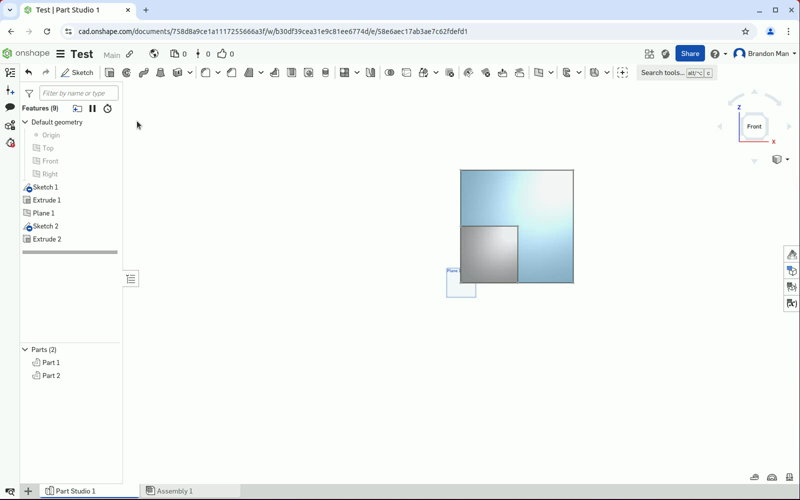
key(shift+h)
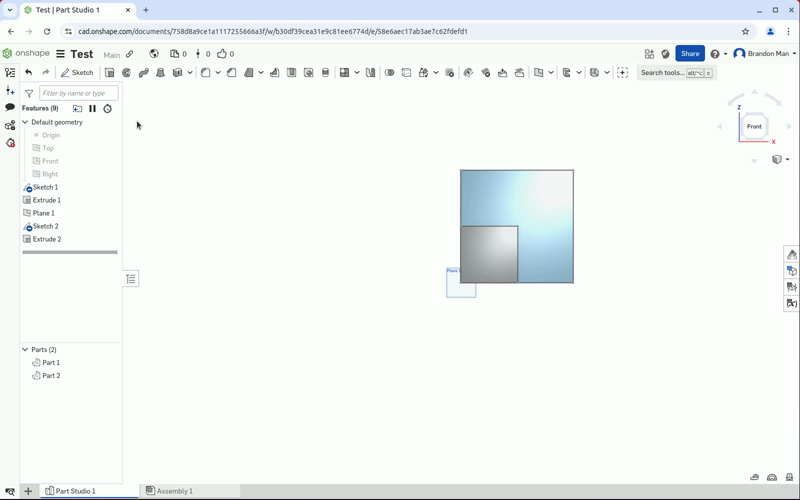
key(shift+7)
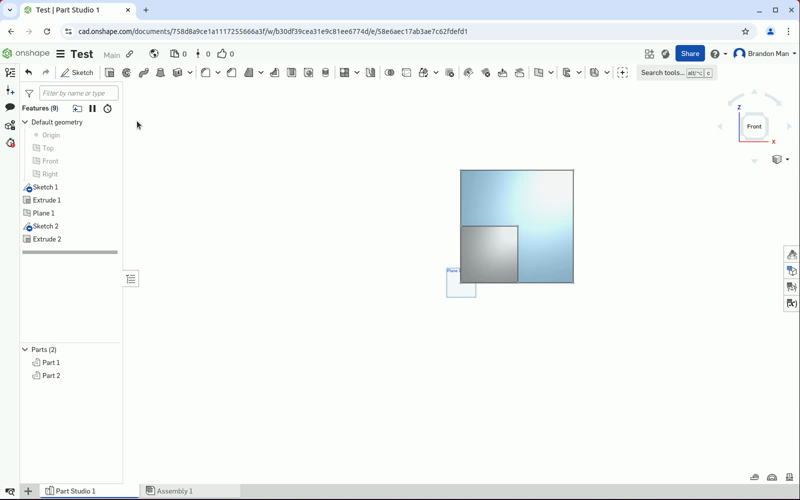
key(left, 2)
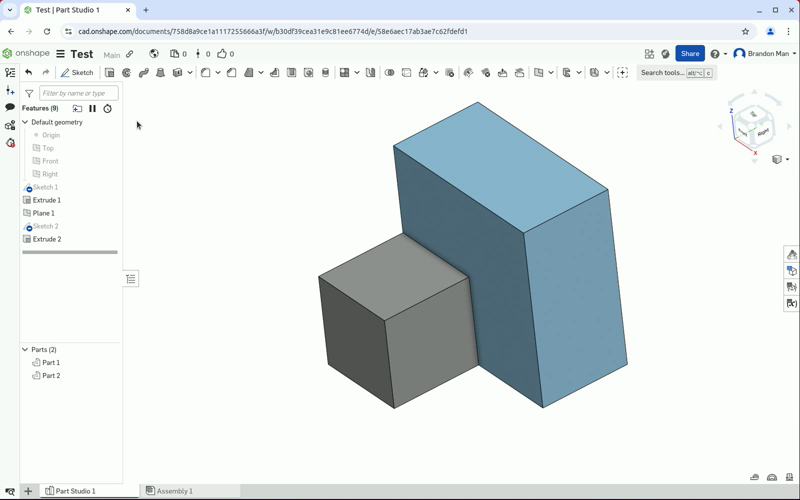
key(down, 2)
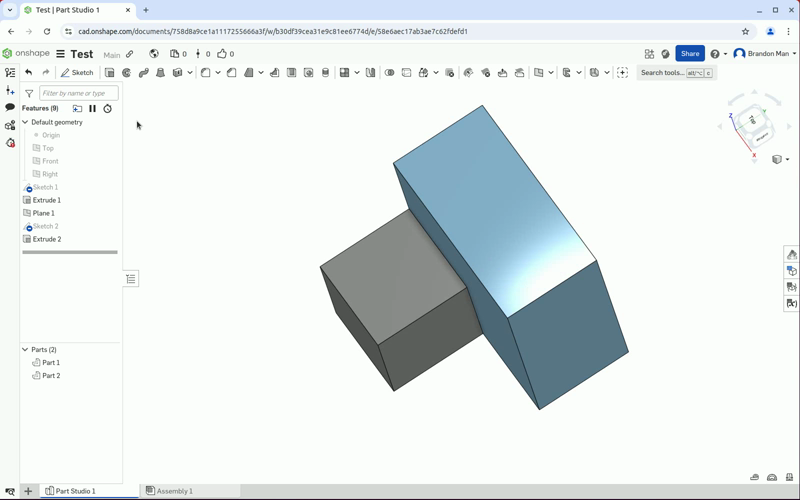
key(up, 2)
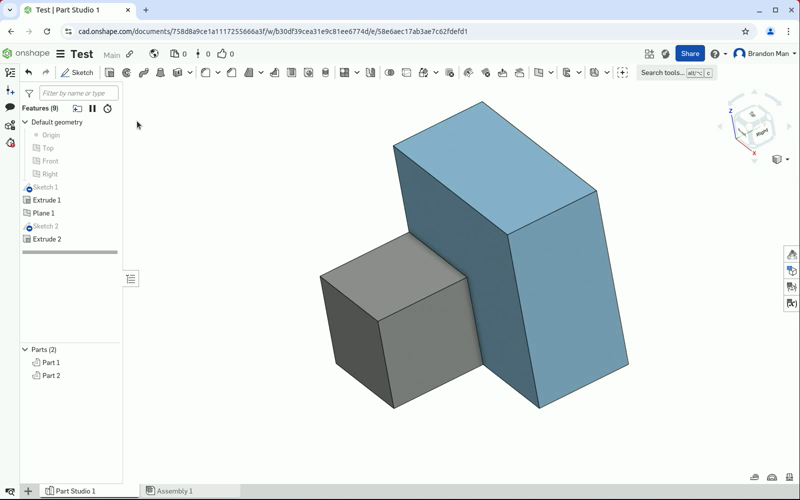
key(right, 2)
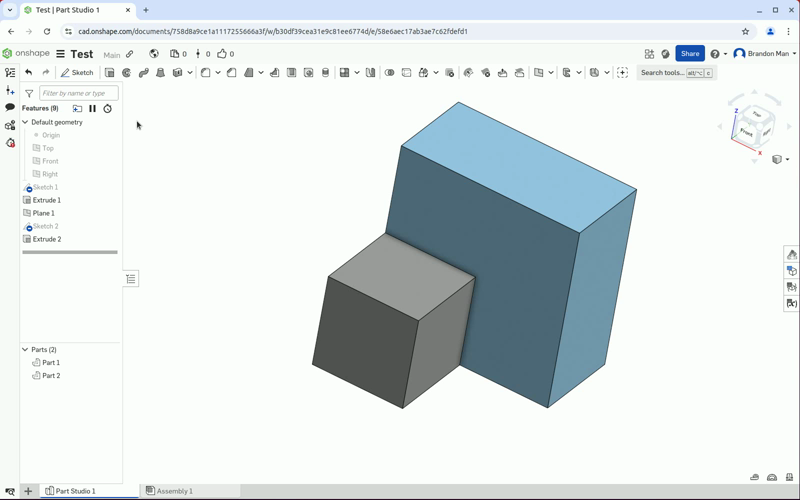
mouse_move(73, 189)
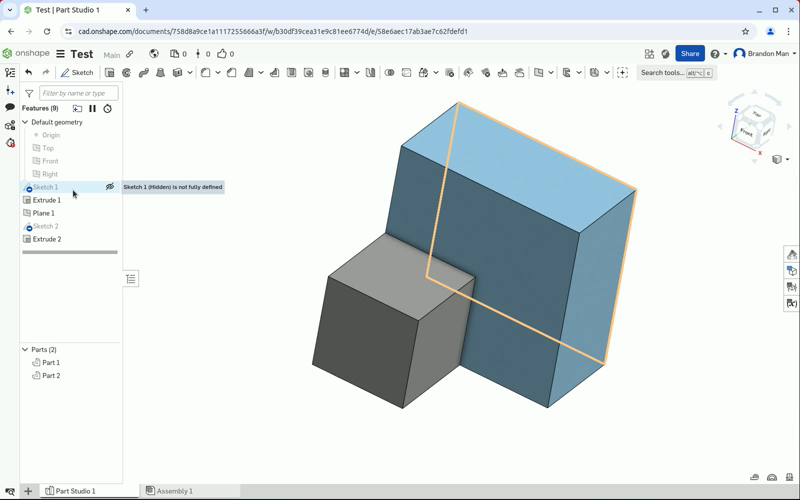
click(73, 189)